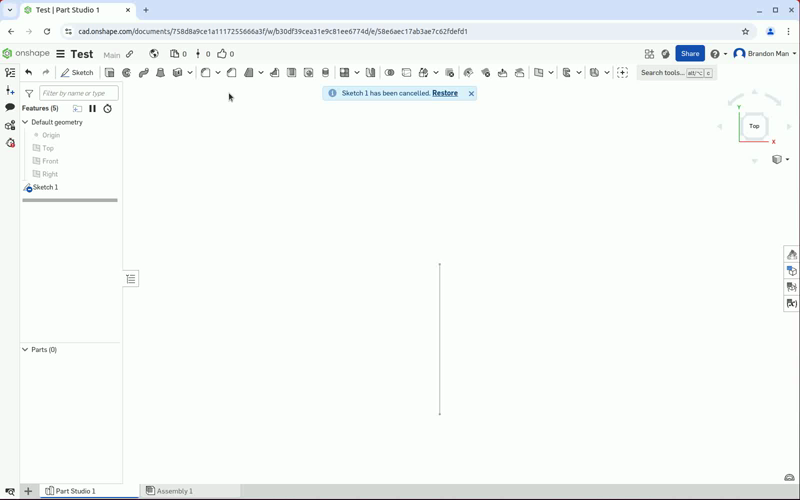
key(shift+h)
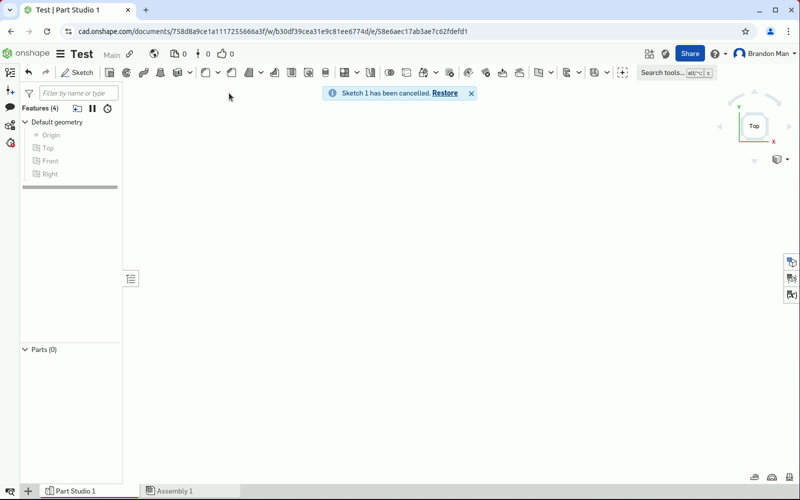
mouse_move(73, 352)
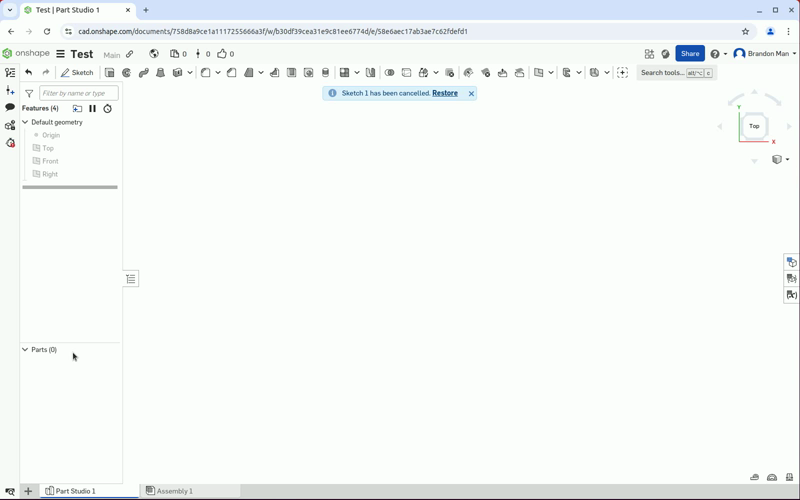
key(y)
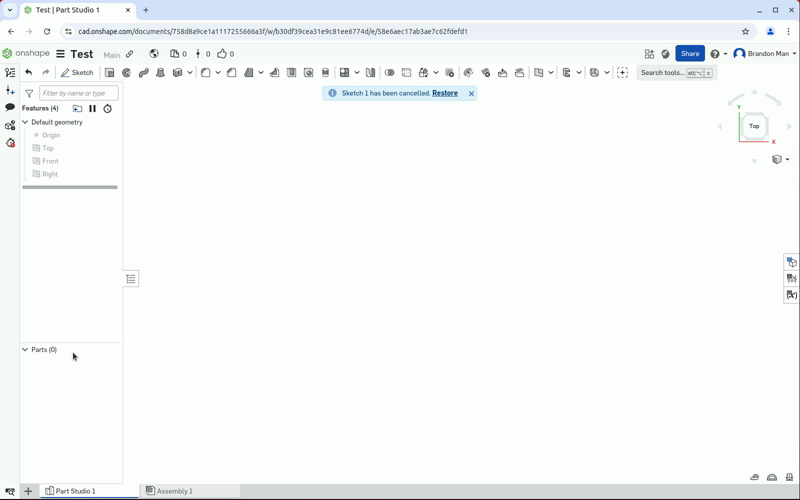
key(shift+p)
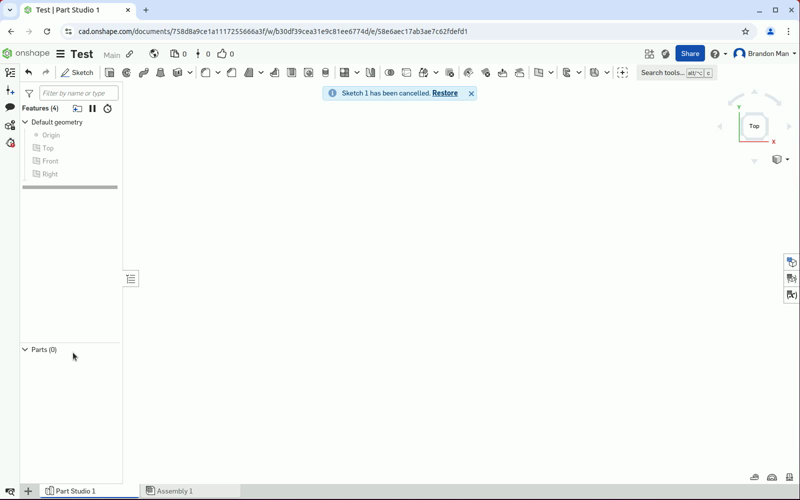
key(space)
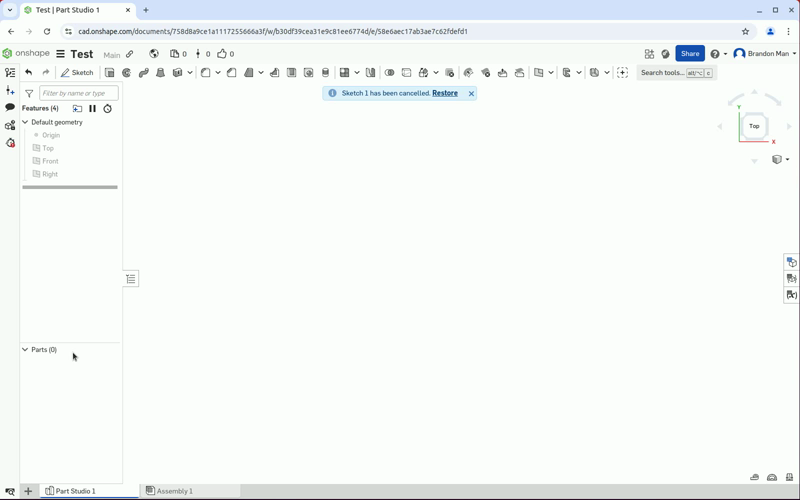
key_down(shift)
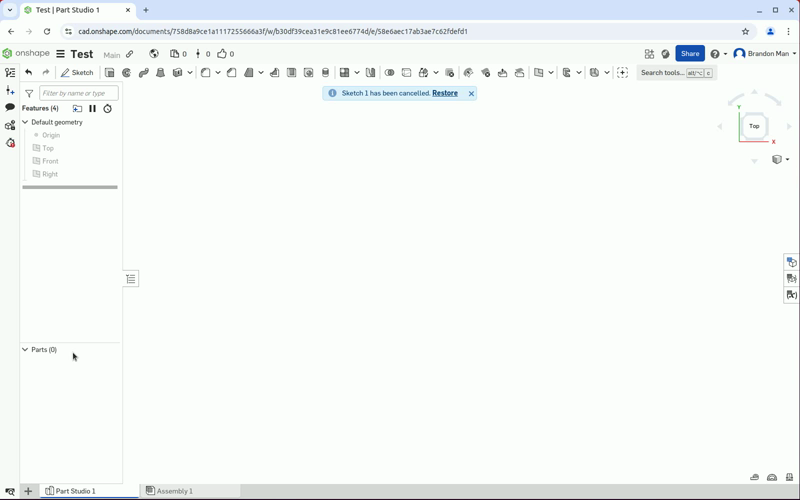
key(up)
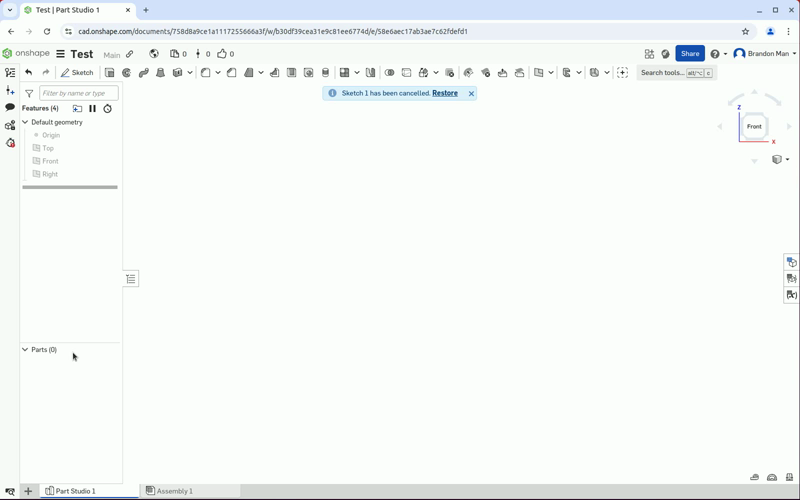
key_up(shift)
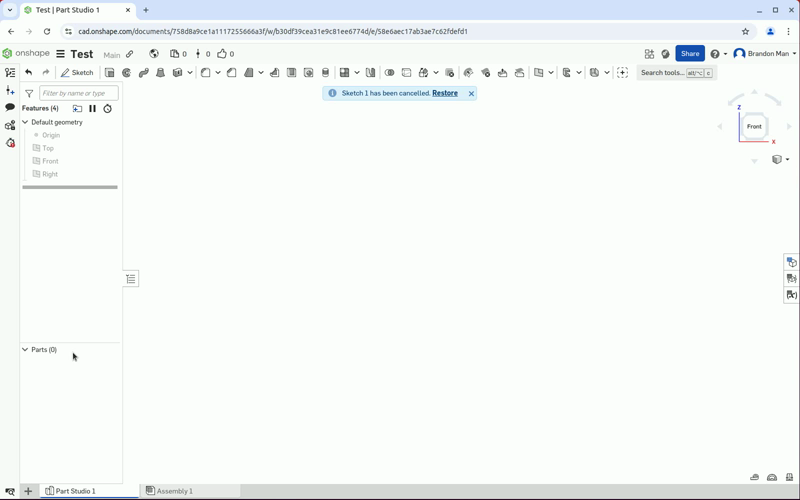
mouse_move(73, 352)
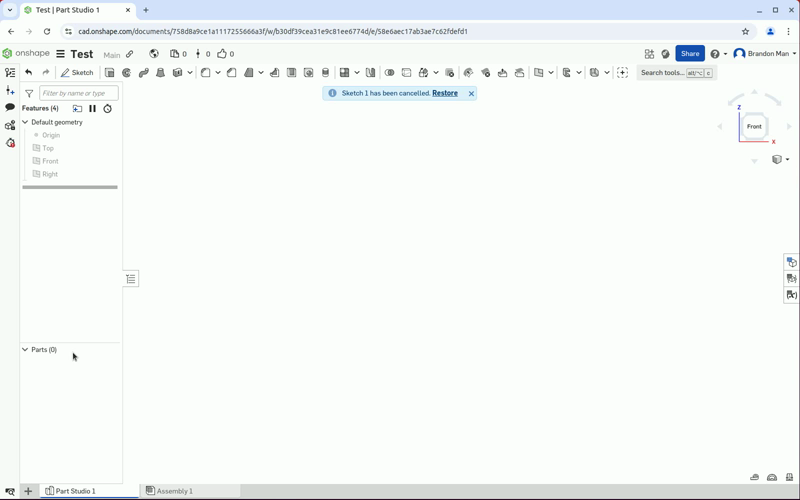
key(shift+y)
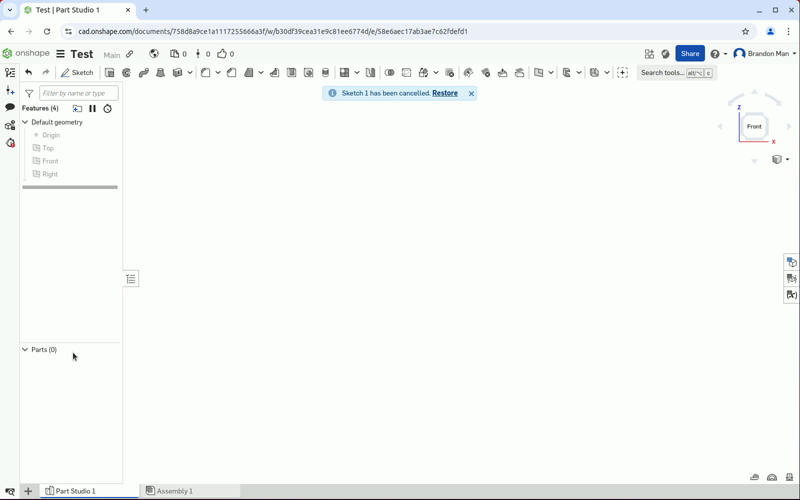
key(shift+s)
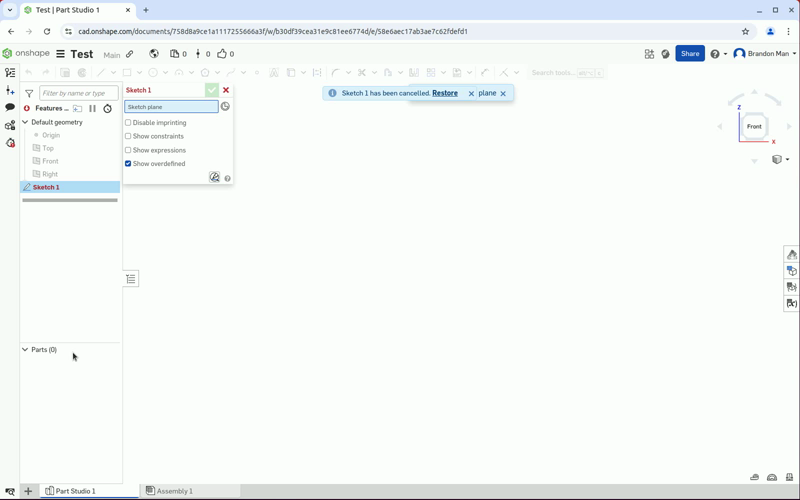
mouse_move(73, 163)
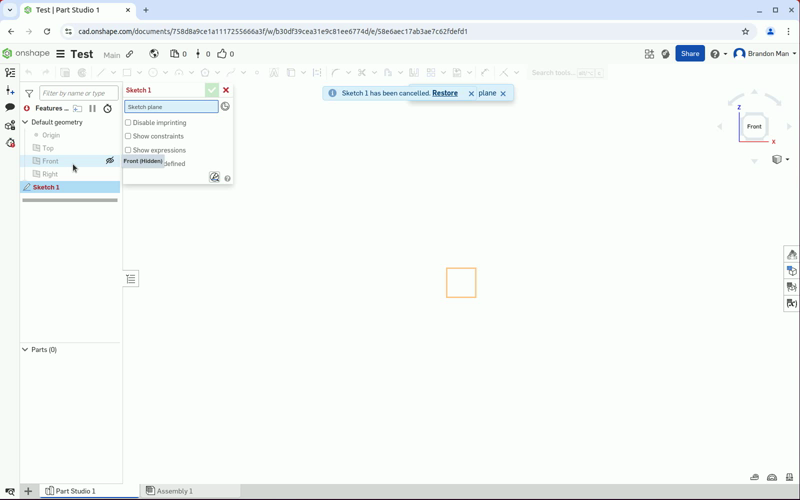
click(73, 163)
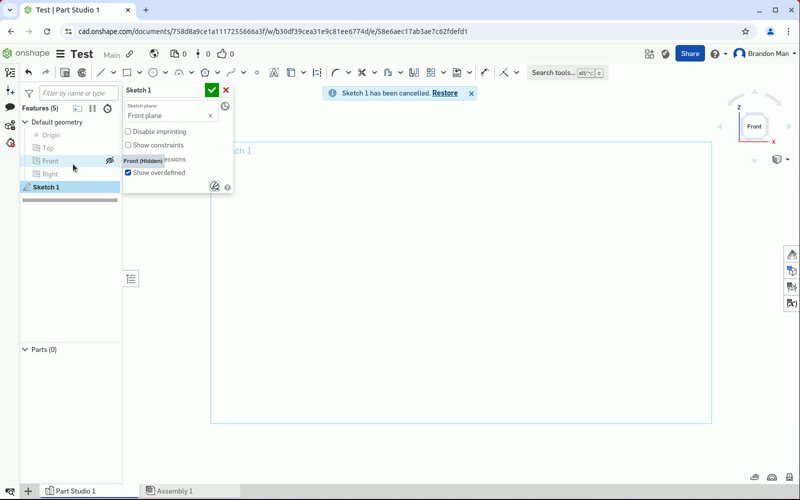
mouse_move(73, 352)
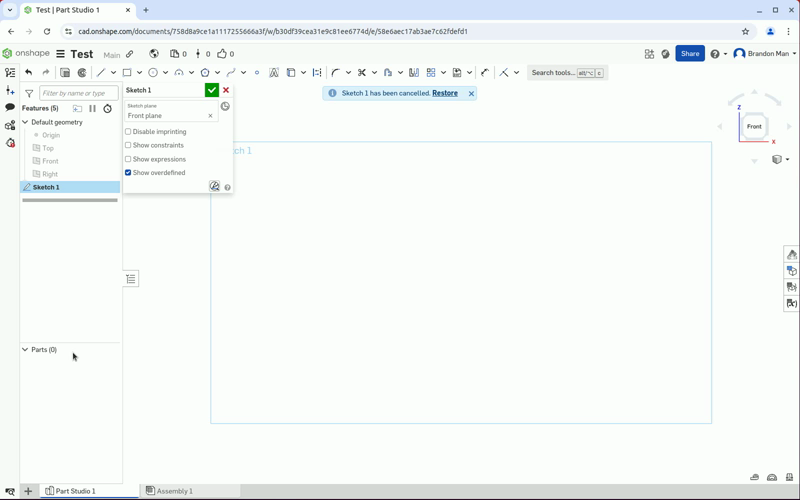
key(y)
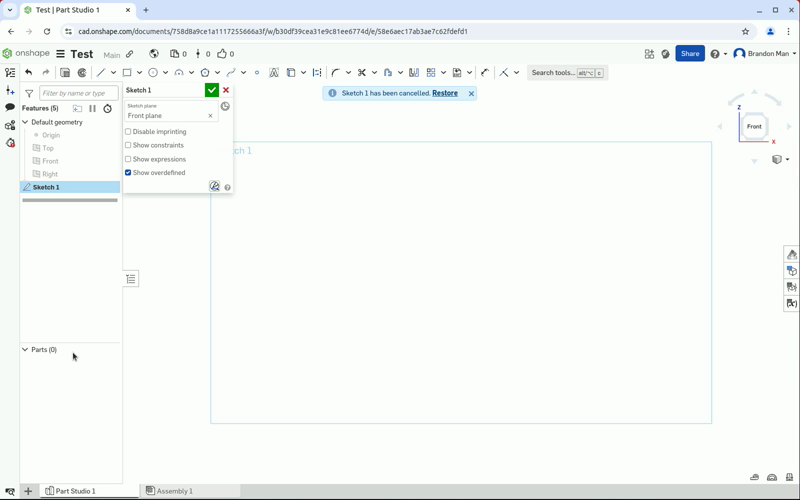
key(c)
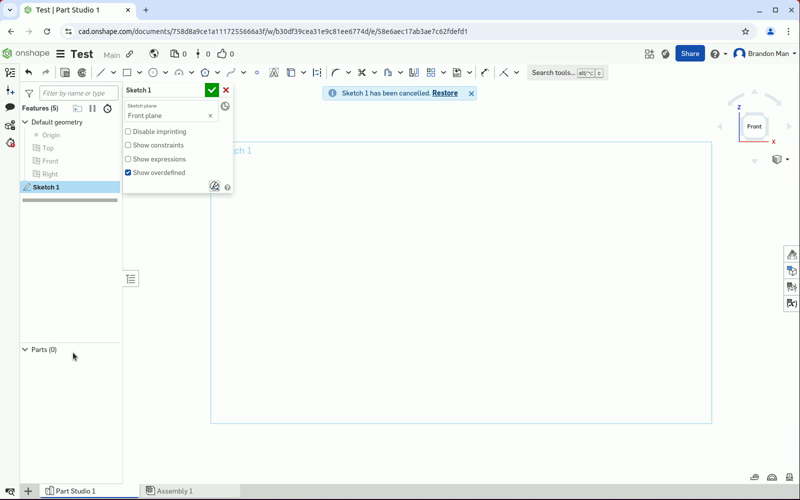
key_down(shift)
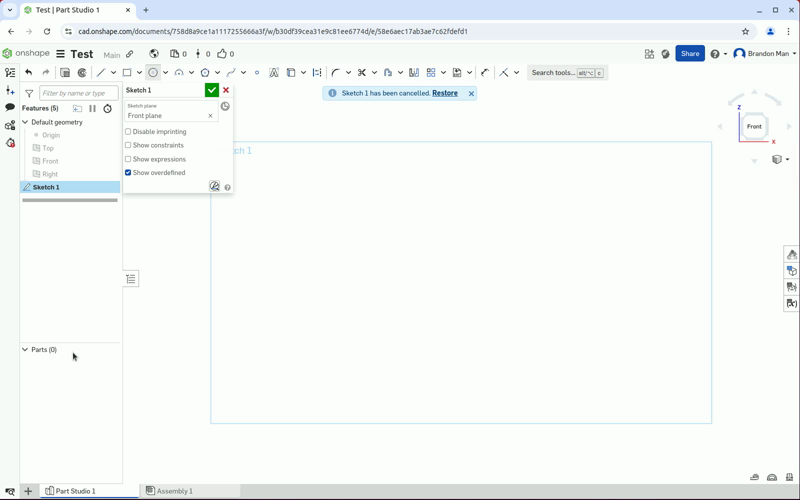
mouse_move(461, 282)
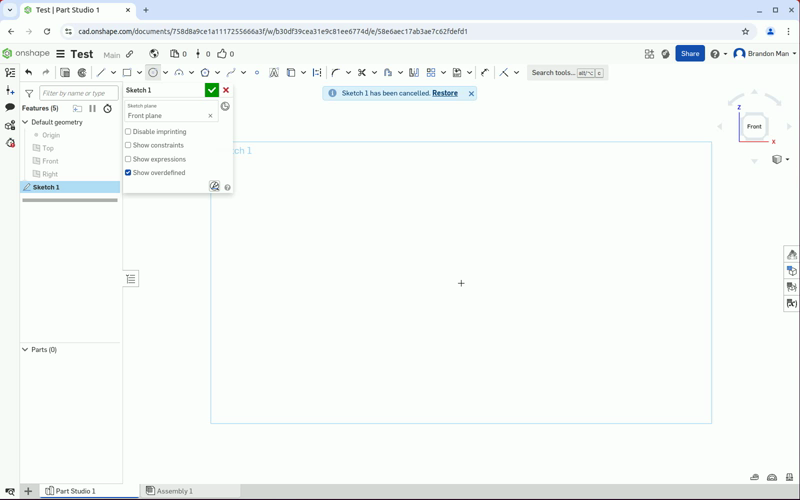
click(461, 282)
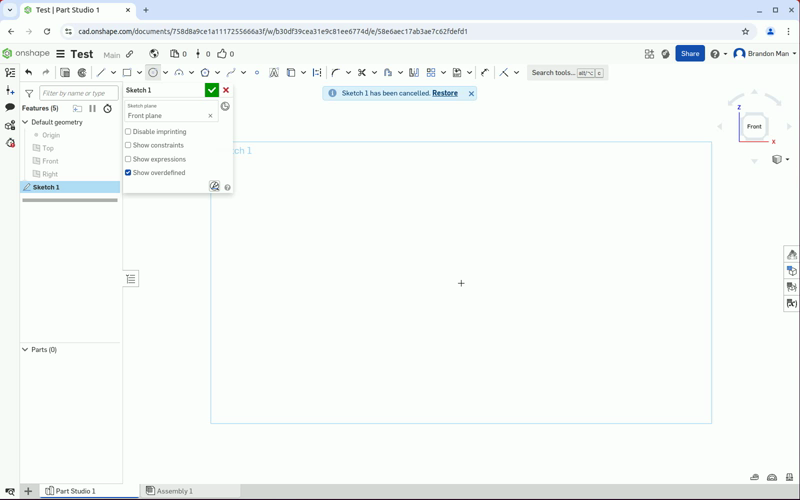
key_up(shift)
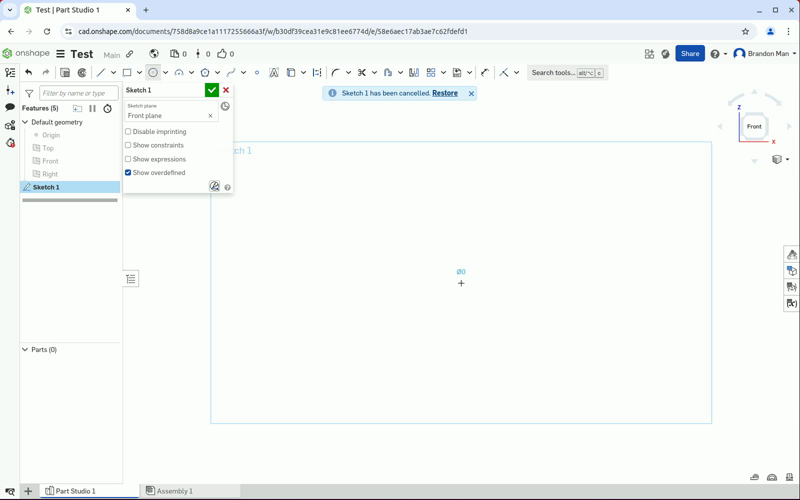
mouse_move(484, 282)
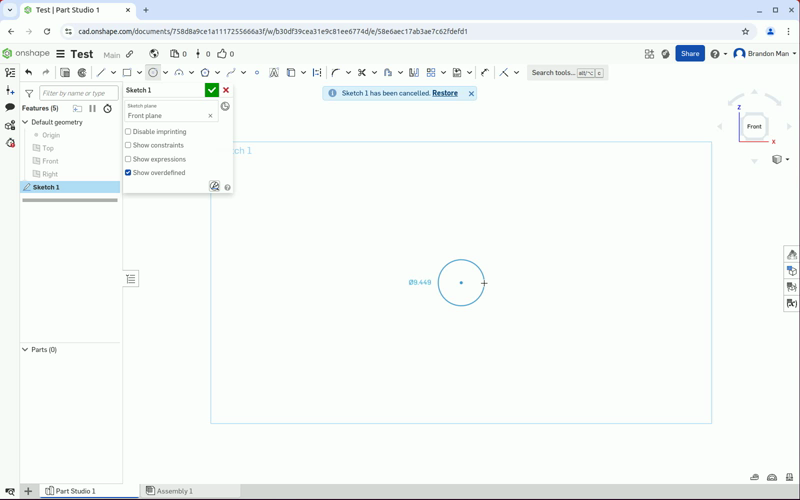
click(484, 282)
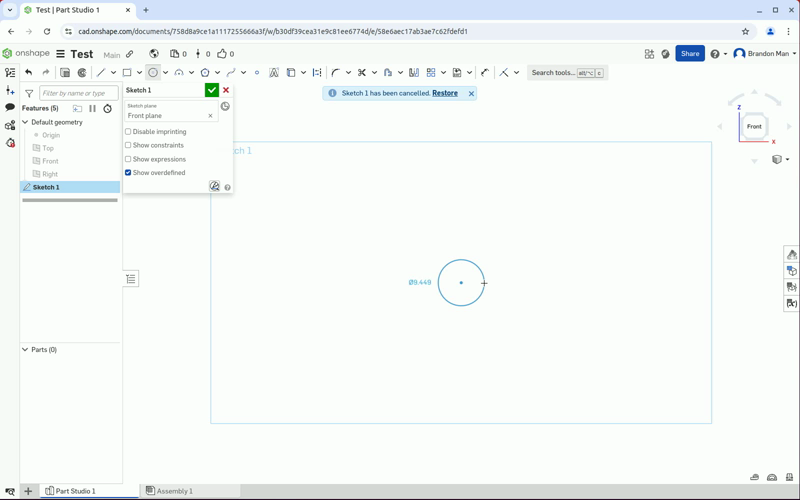
key(esc)
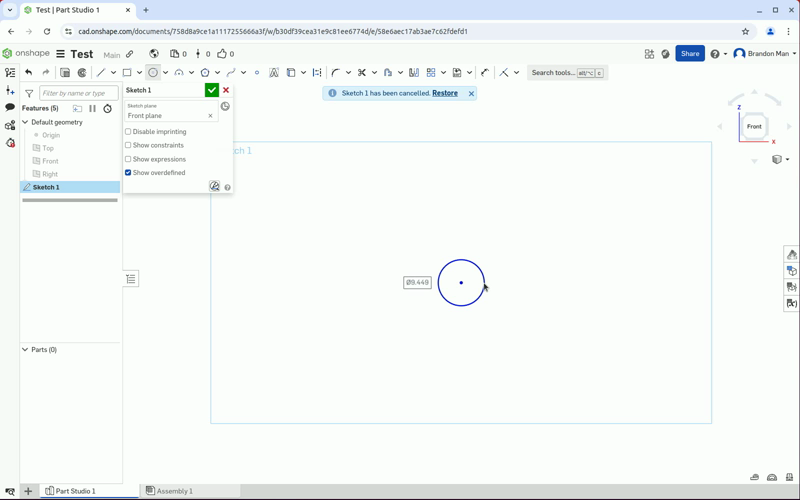
mouse_move(458, 277)
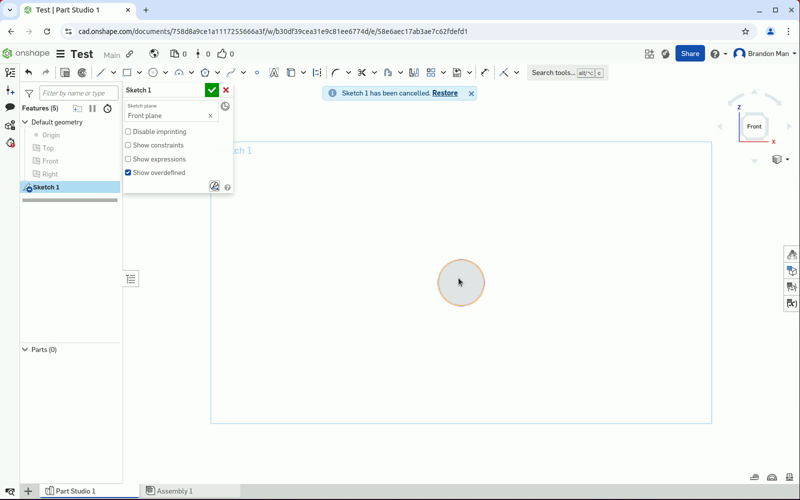
scroll(6)
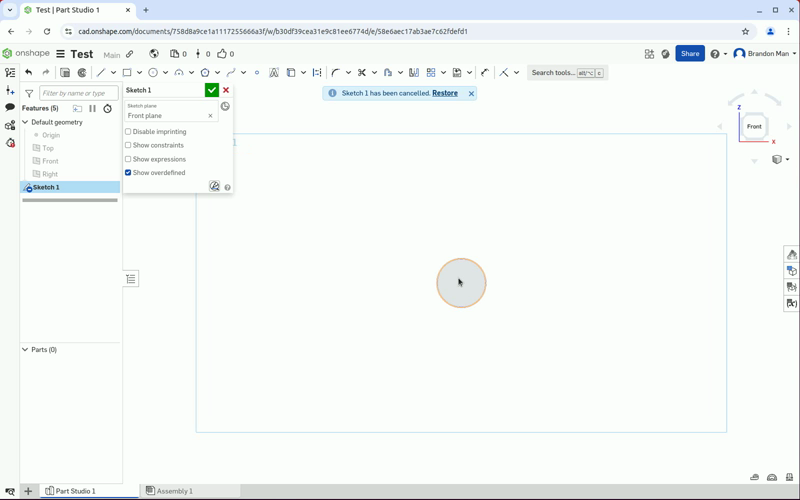
scroll(6)
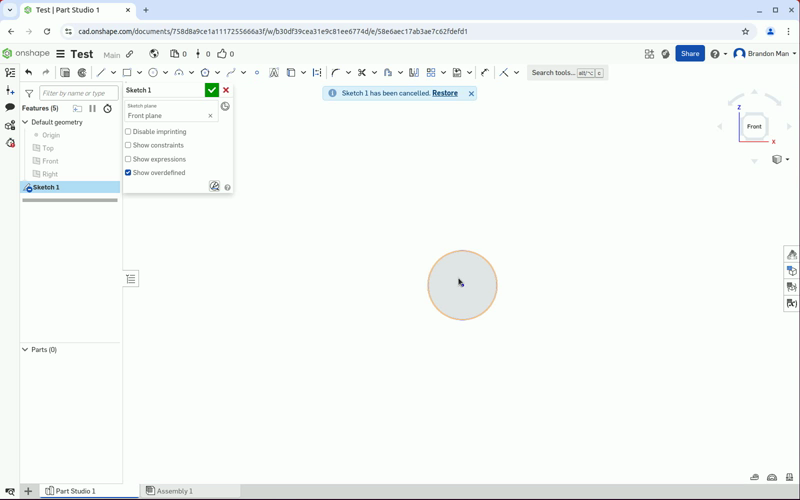
scroll(6)
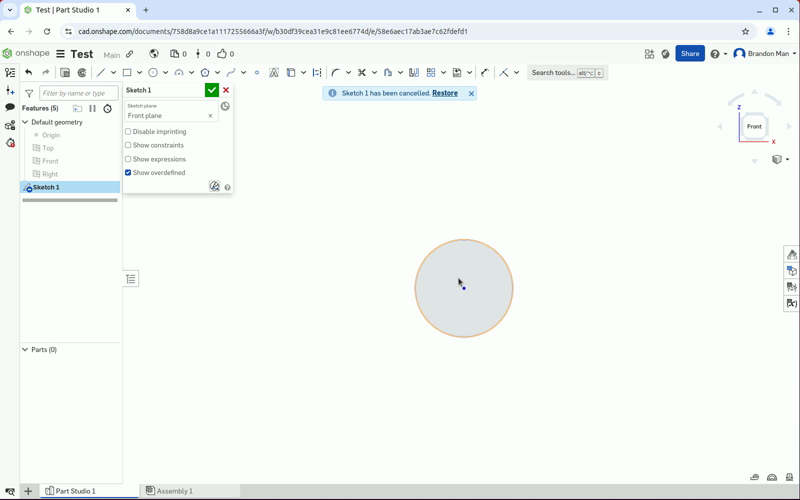
scroll(6)
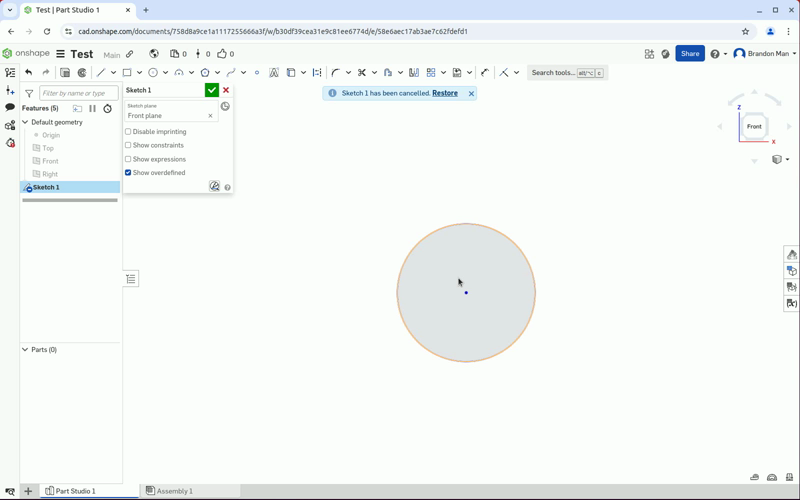
scroll(6)
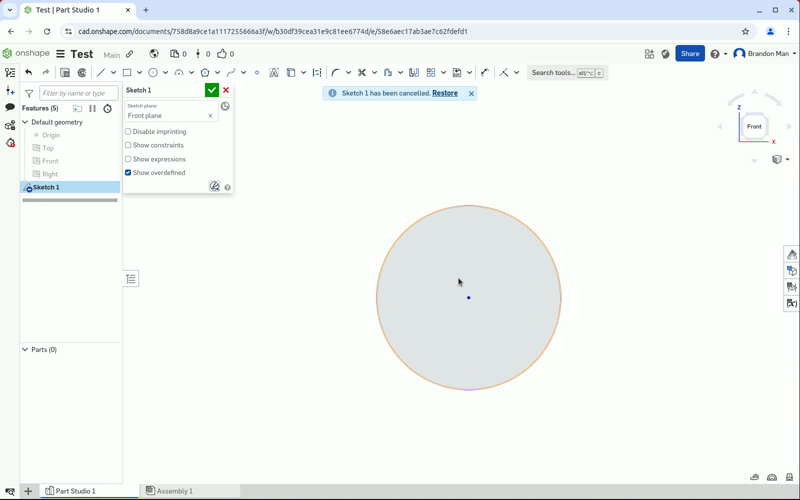
scroll(6)
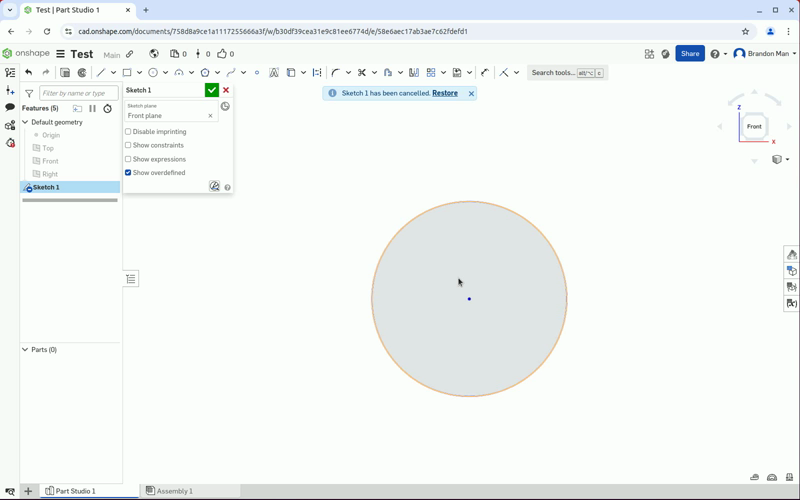
scroll(6)
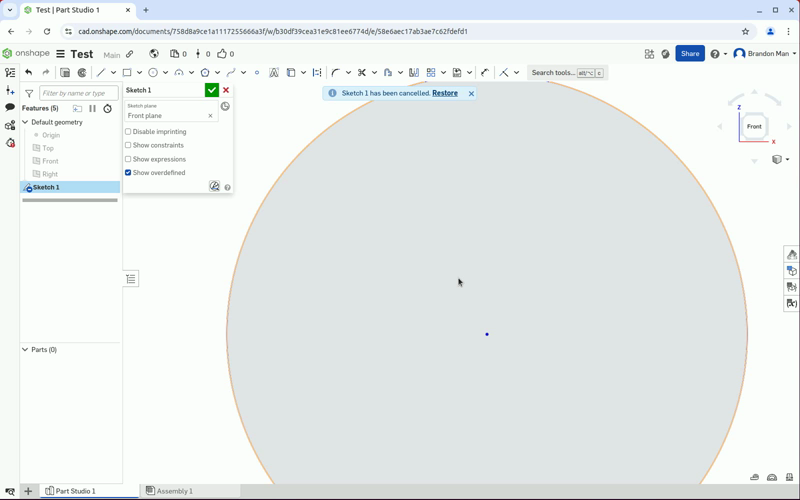
click(458, 277)
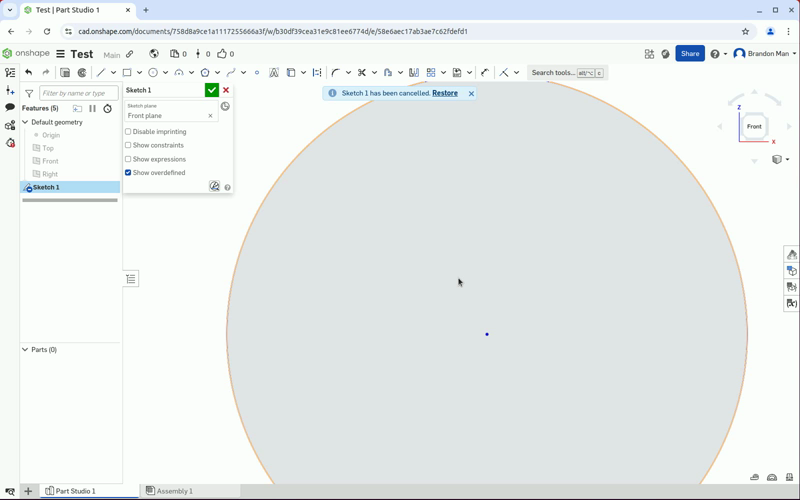
scroll(-6)
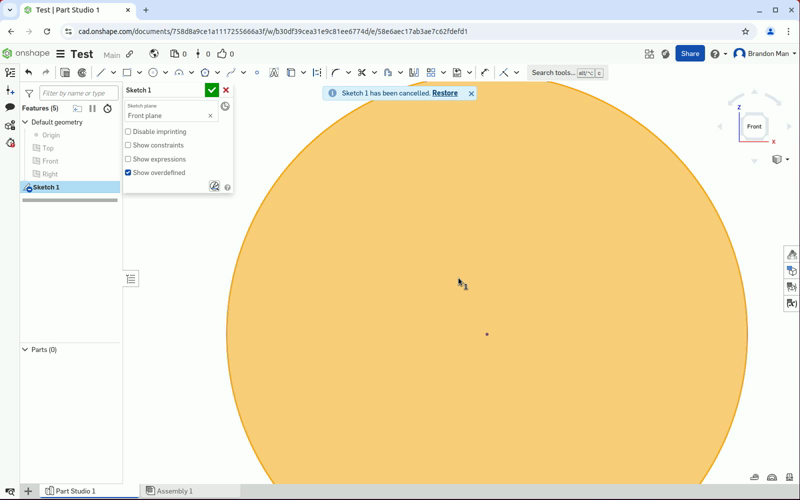
scroll(-6)
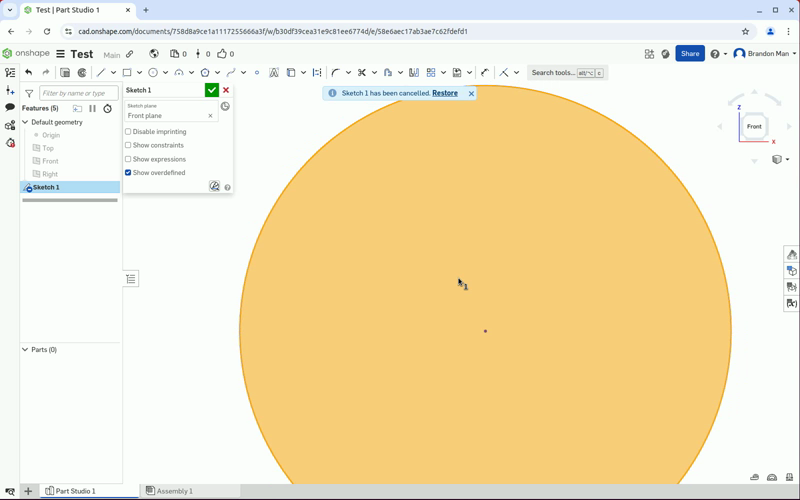
scroll(-6)
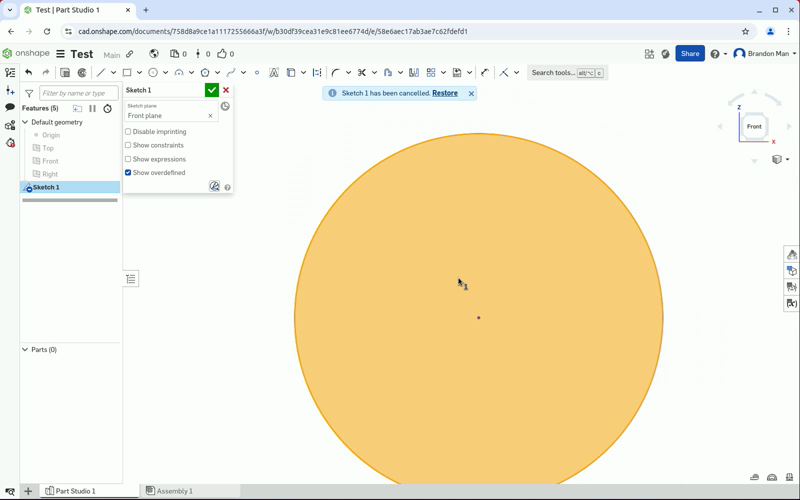
scroll(-6)
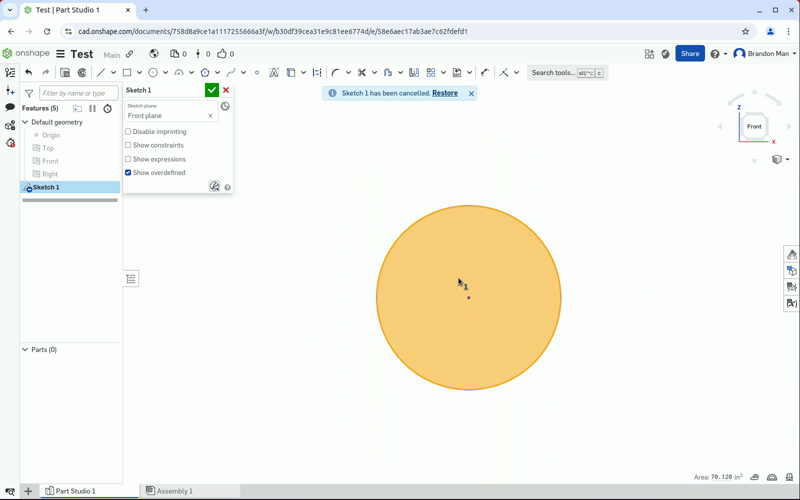
scroll(-6)
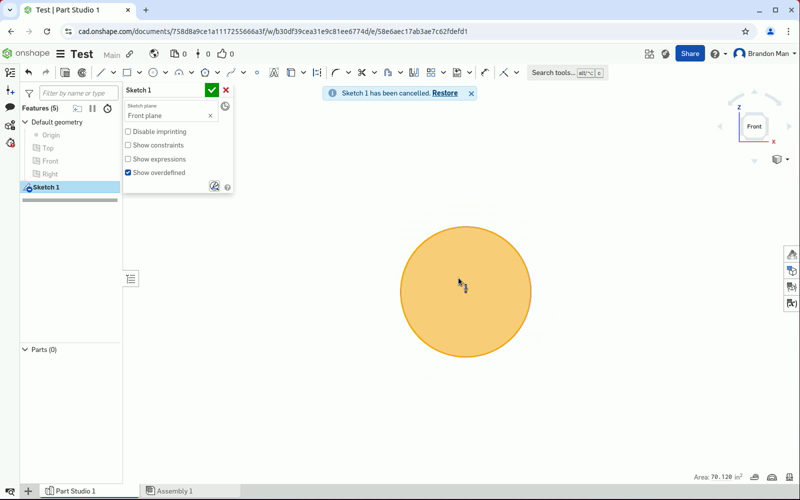
scroll(-6)
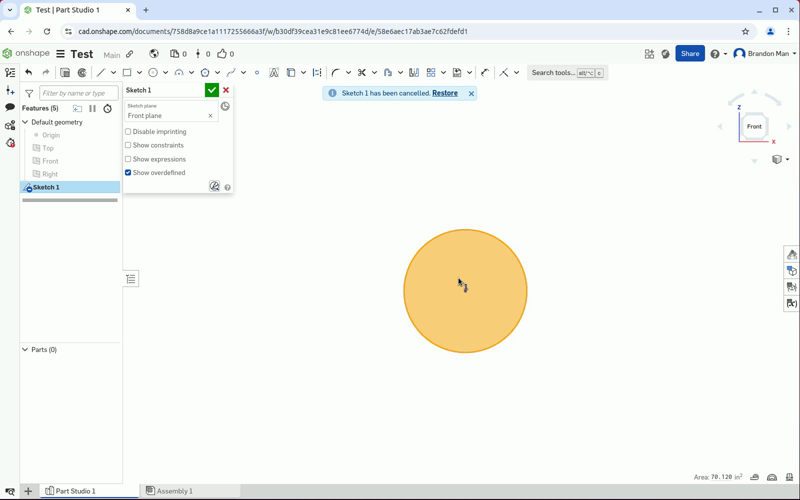
scroll(-6)
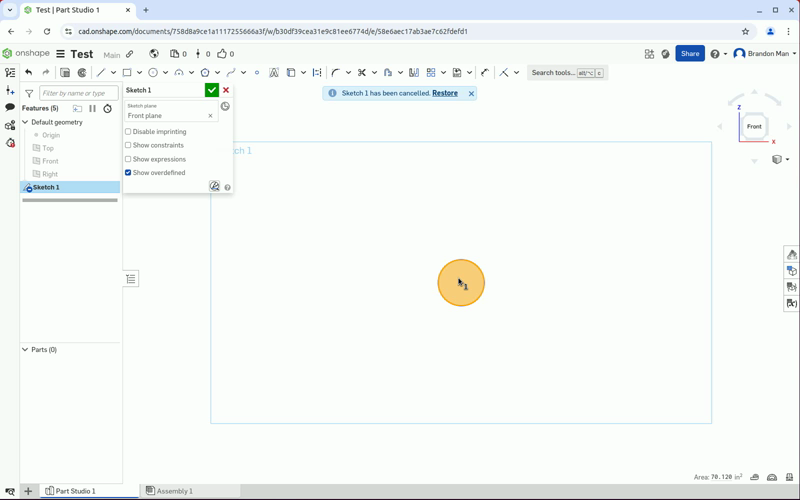
mouse_move(73, 352)
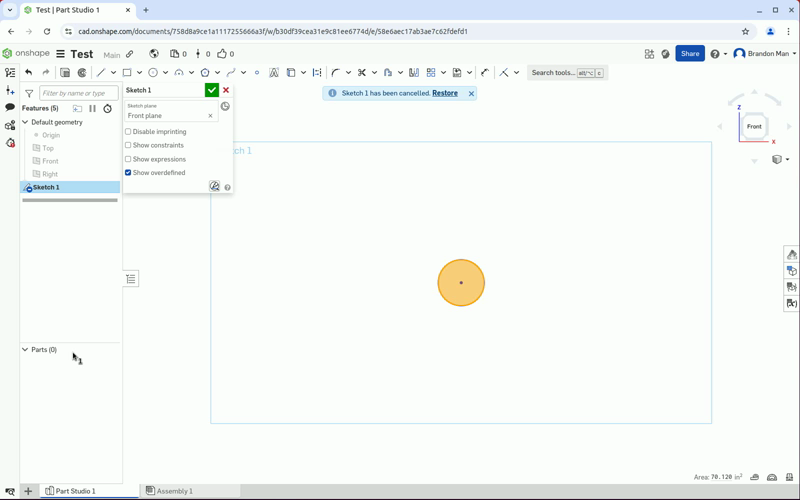
key(shift+y)
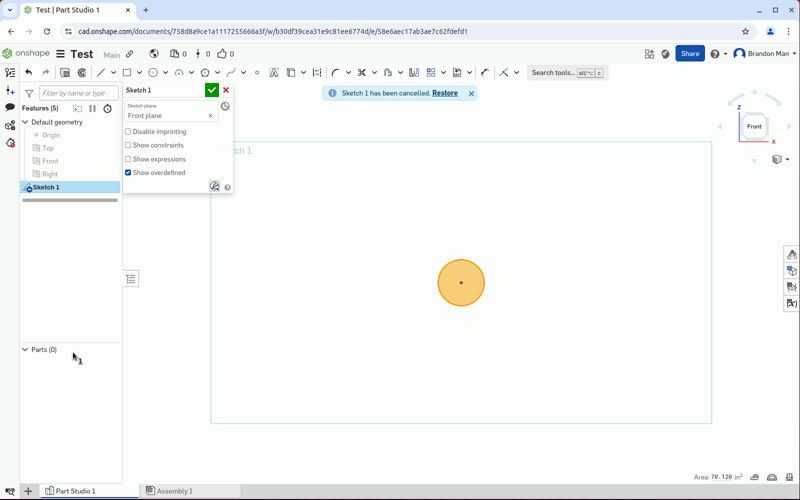
key(shift+e)
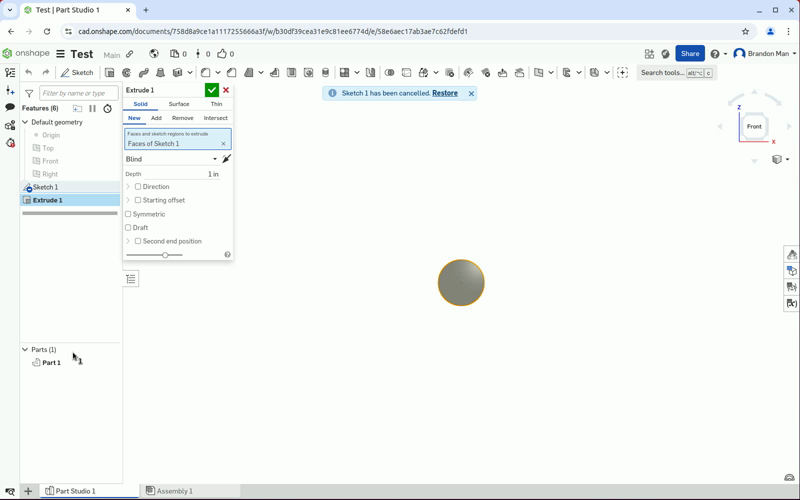
mouse_move(143, 106)
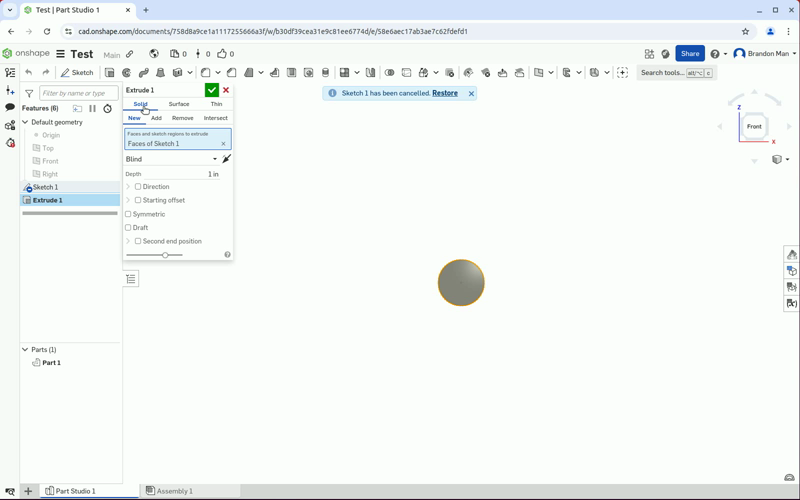
click(143, 106)
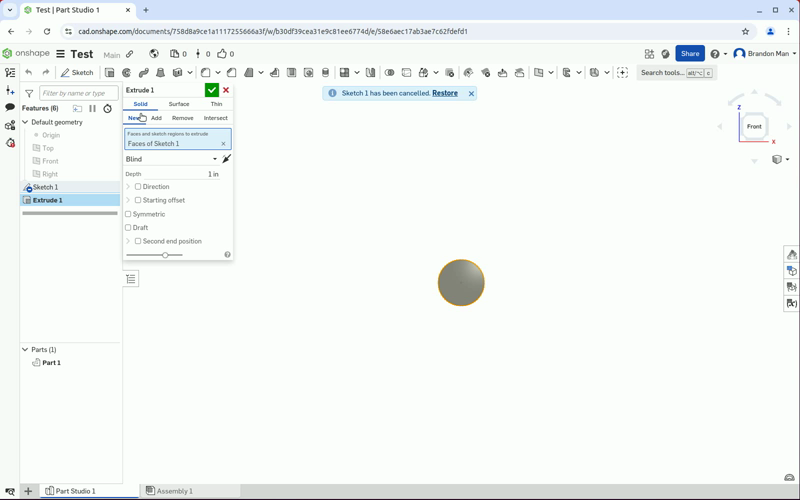
mouse_move(137, 120)
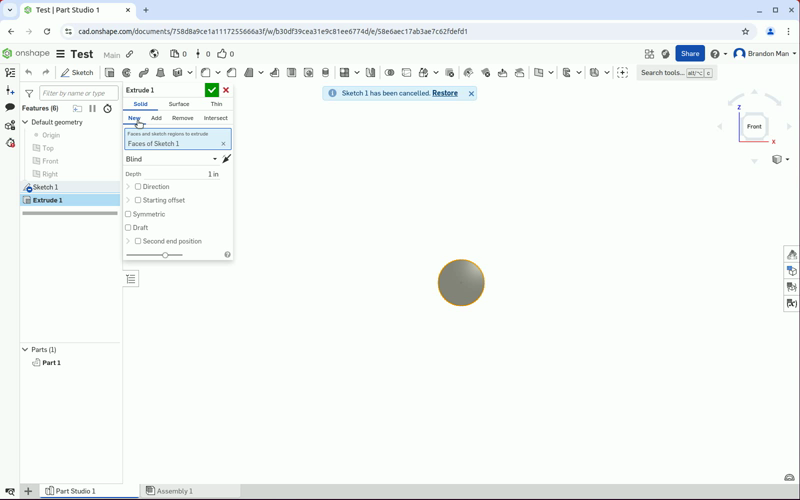
click(137, 120)
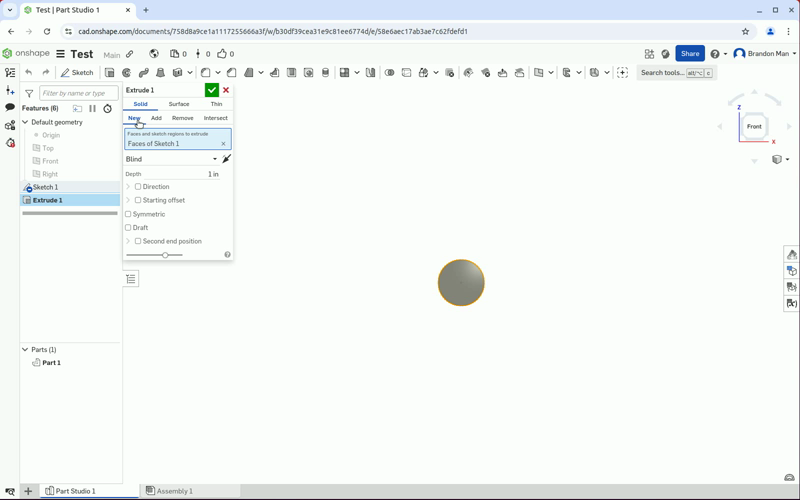
key(tab, 4)
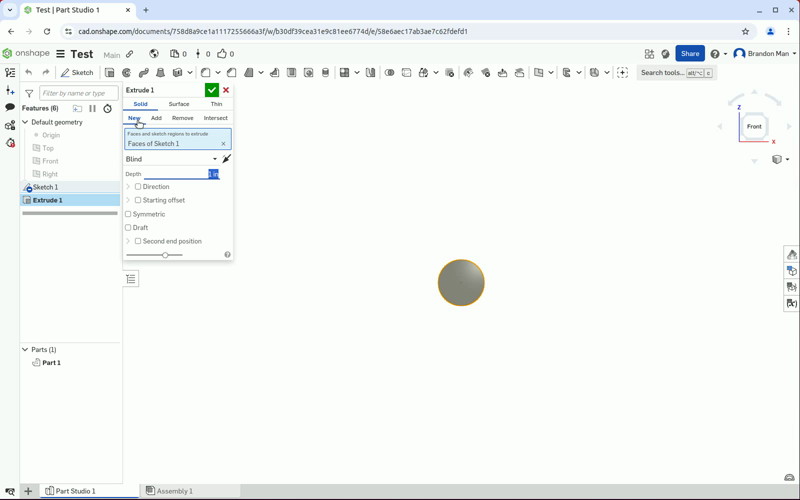
text(13.48)
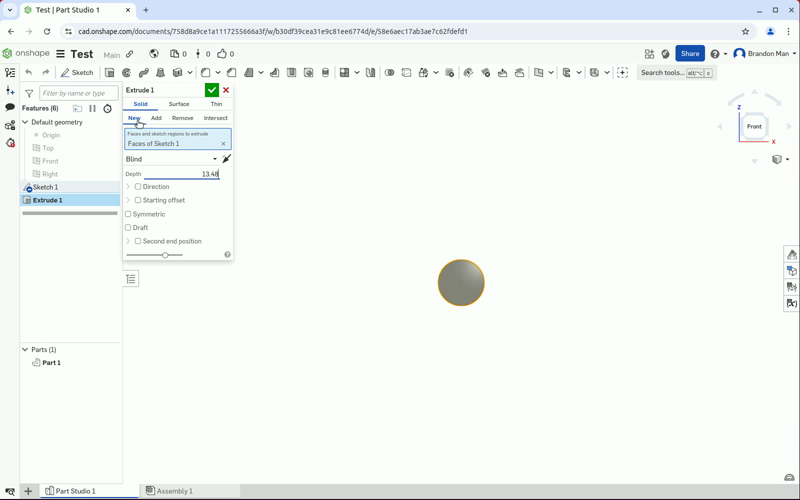
key(enter)
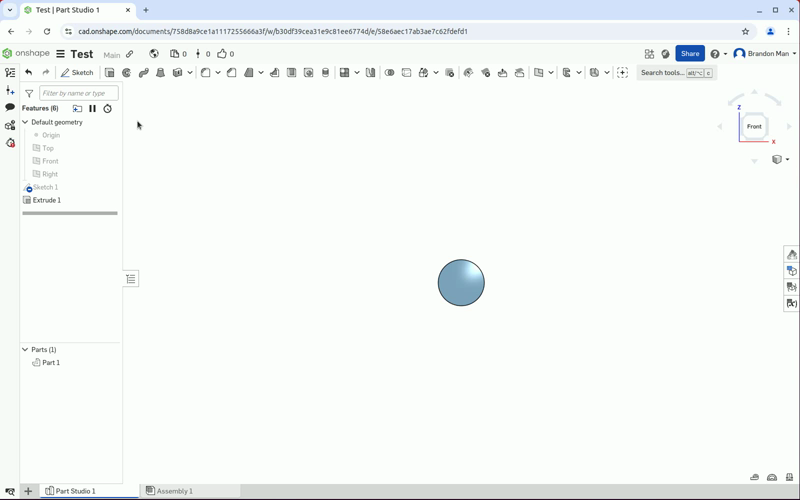
key(shift+h)
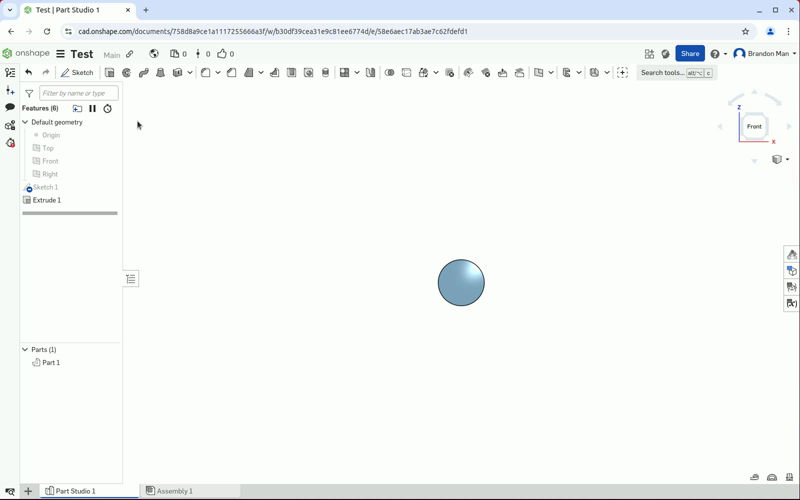
key(shift+h)
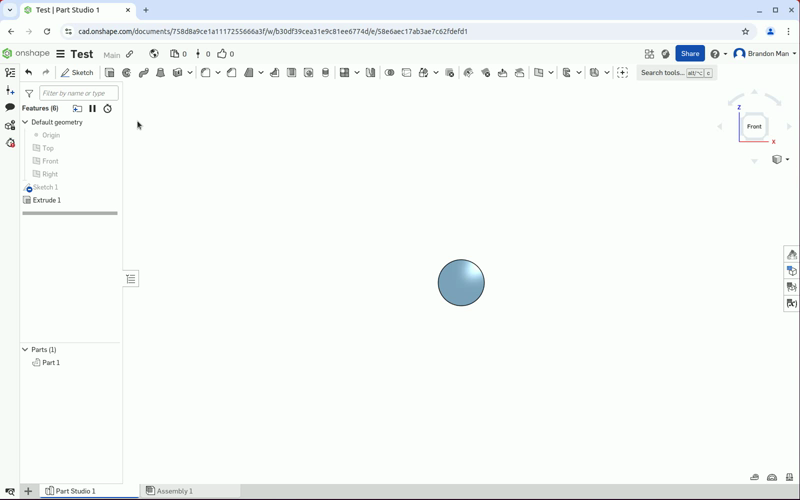
mouse_move(73, 189)
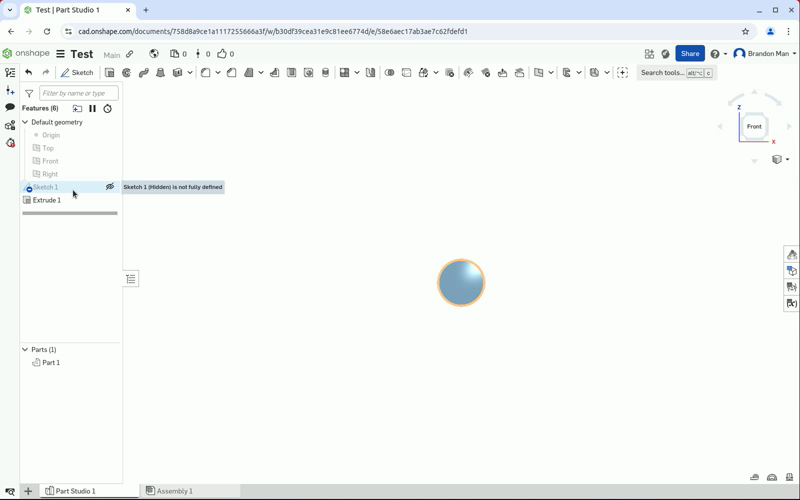
click(73, 189)
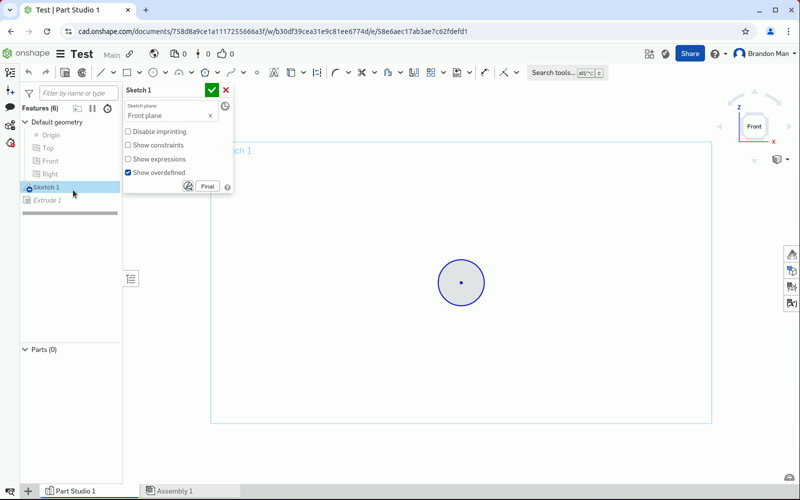
mouse_move(229, 92)
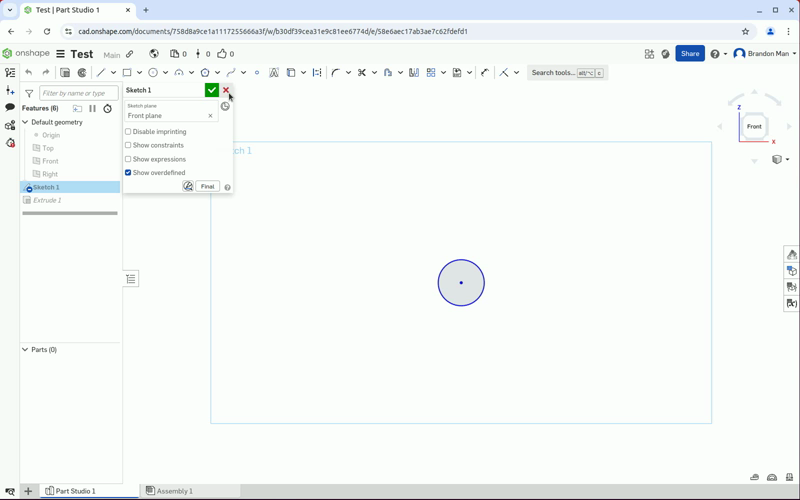
click(229, 92)
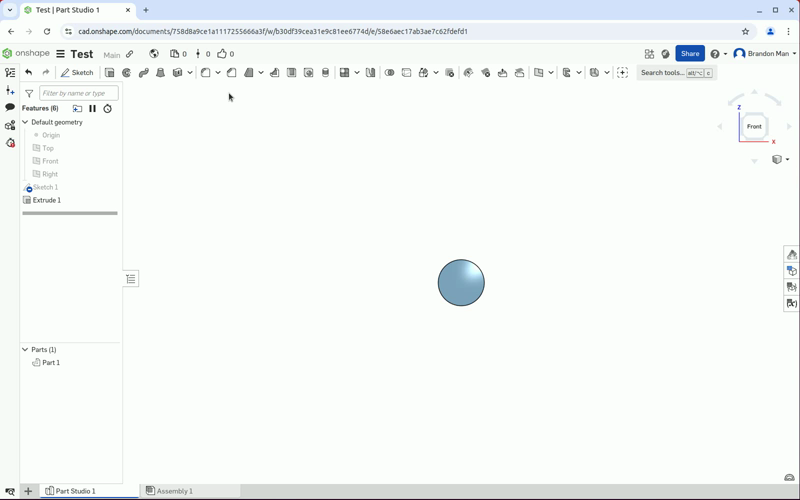
mouse_move(541, 75)
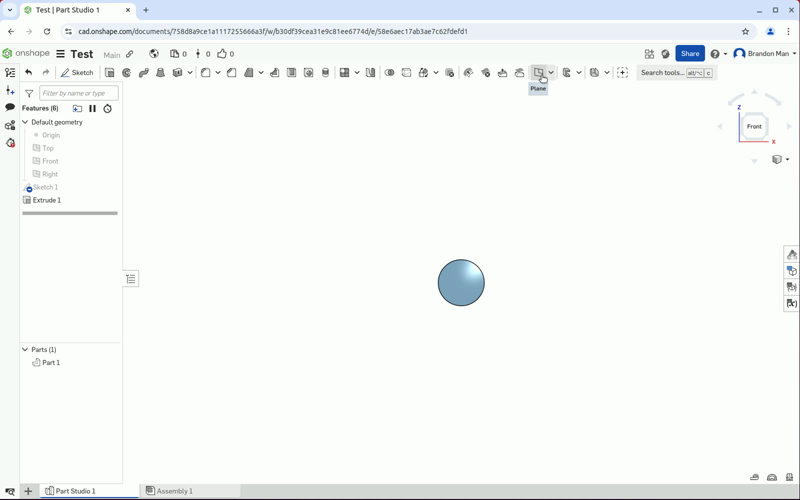
click(541, 75)
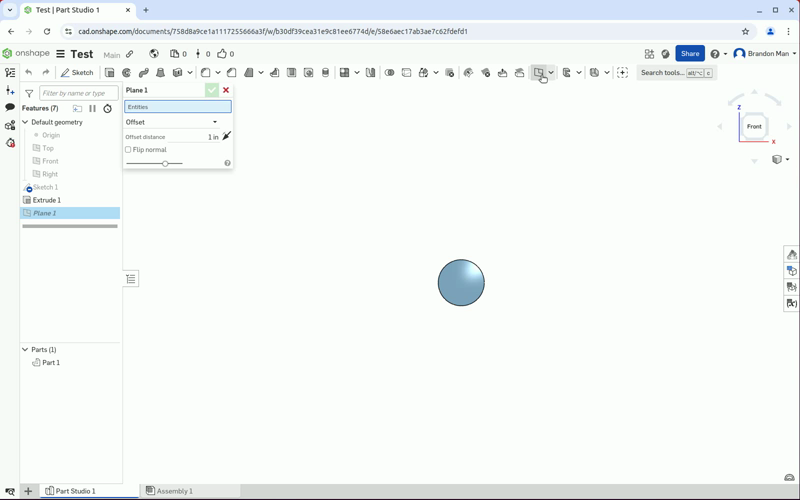
mouse_move(73, 163)
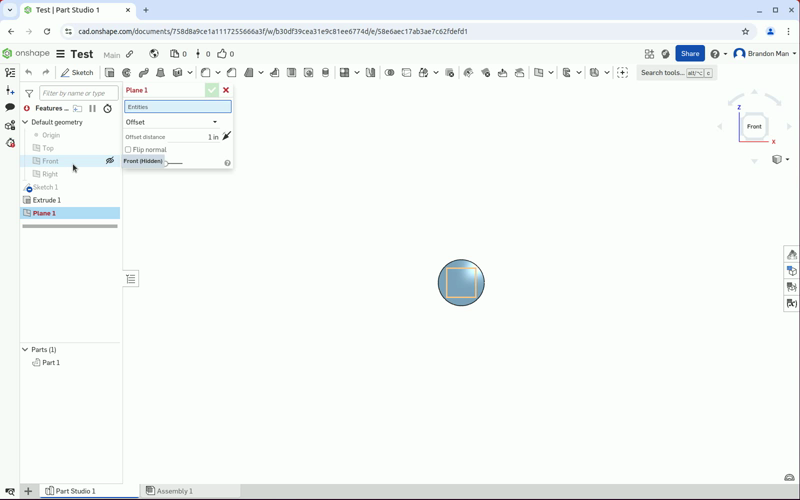
click(73, 163)
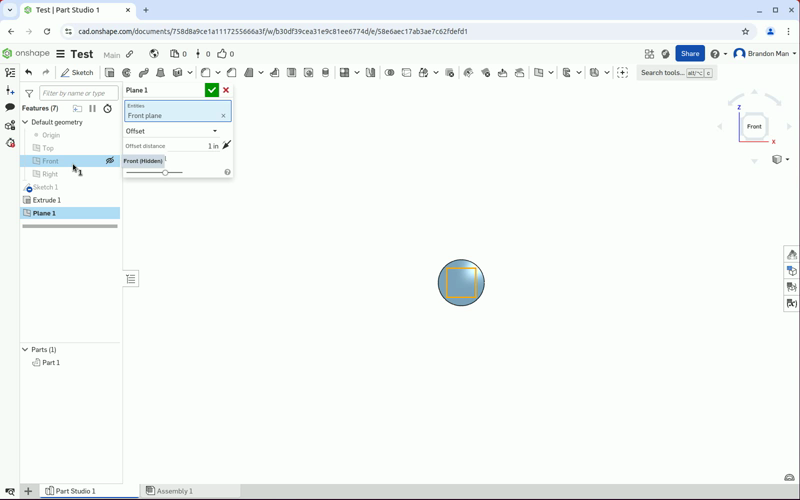
key(tab, 2)
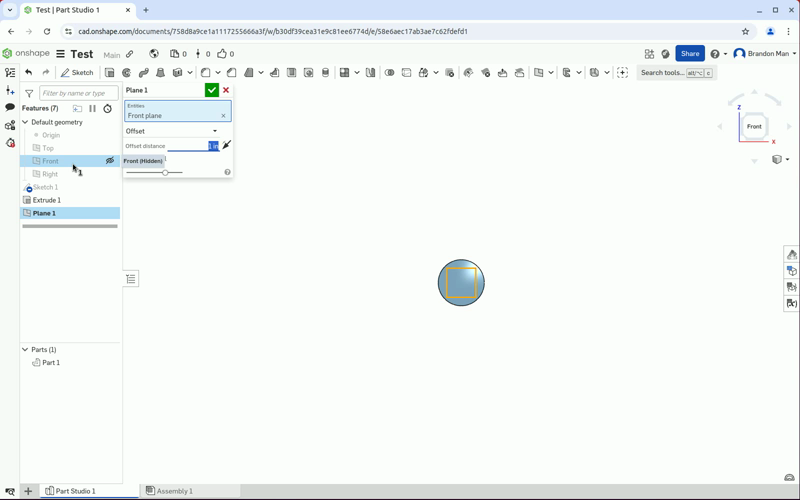
text(13.495)
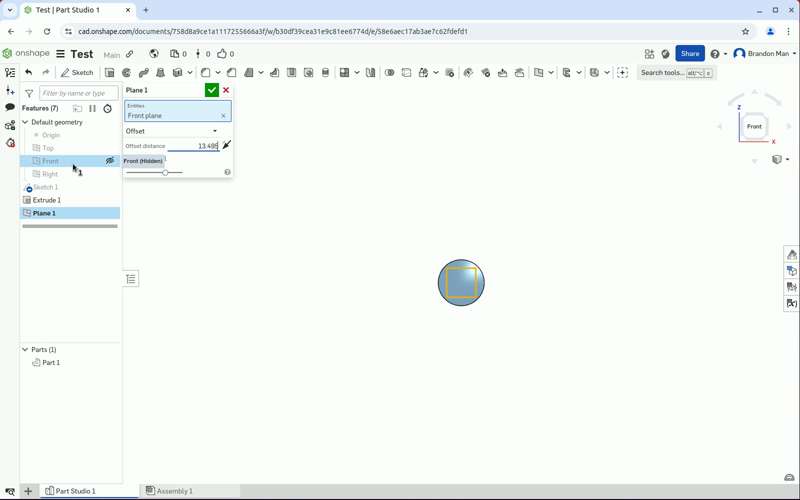
key(enter, 2)
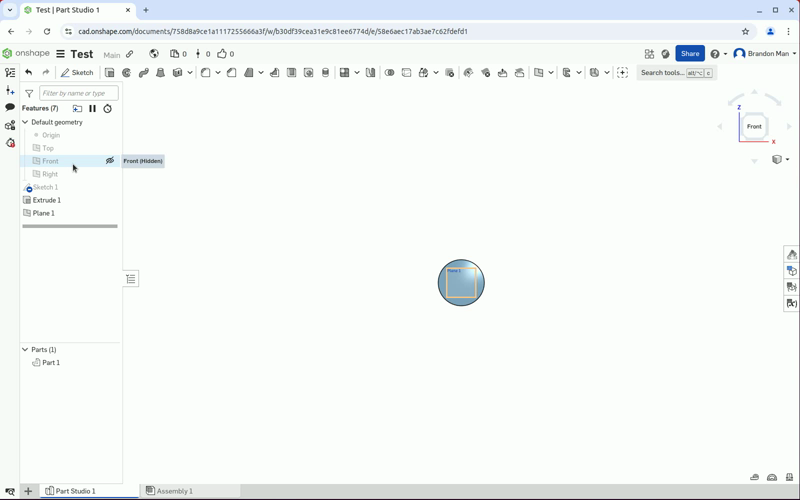
key(shift+s)
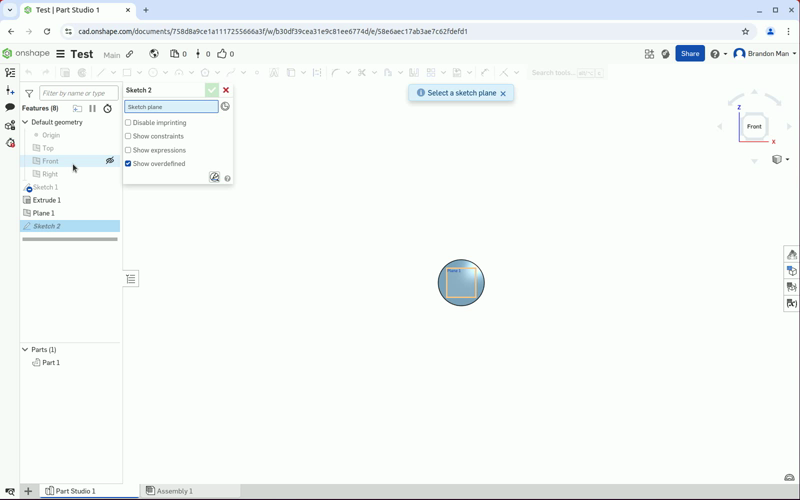
mouse_move(73, 215)
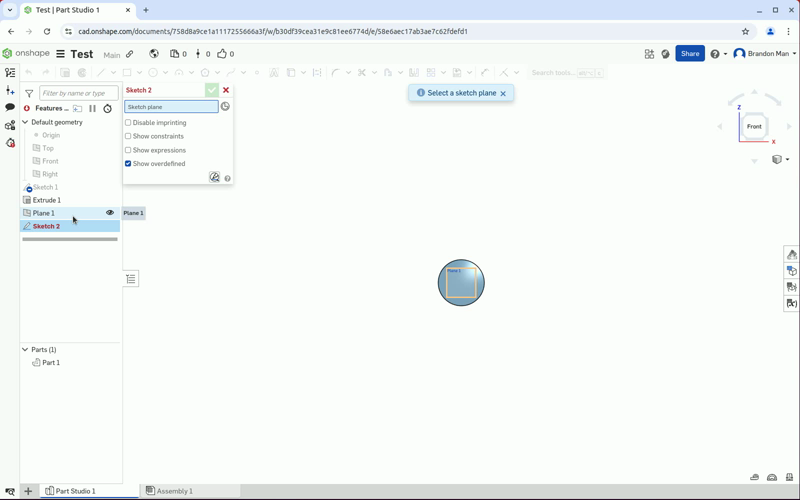
click(73, 215)
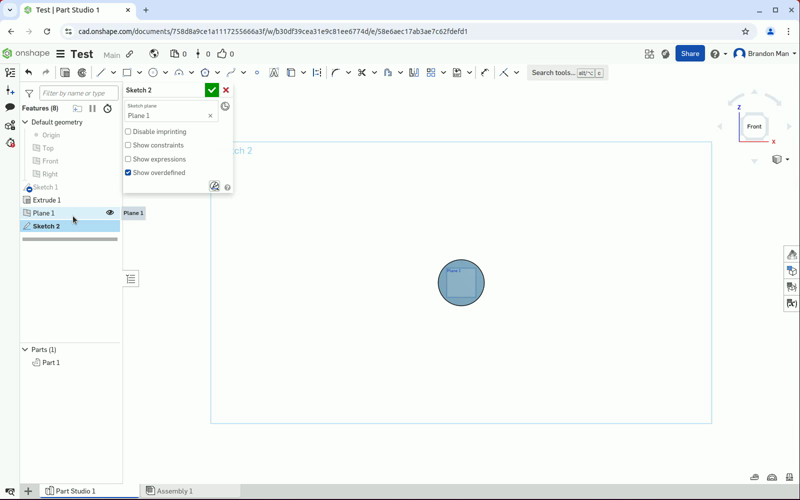
mouse_move(73, 352)
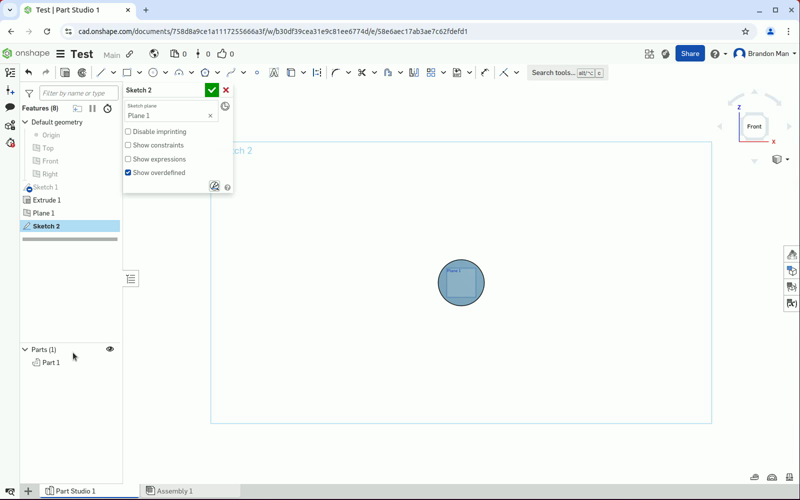
key(y)
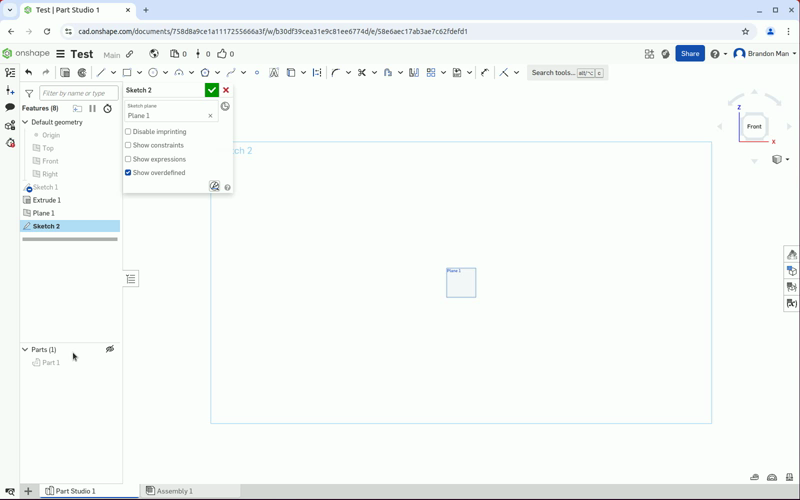
key(a)
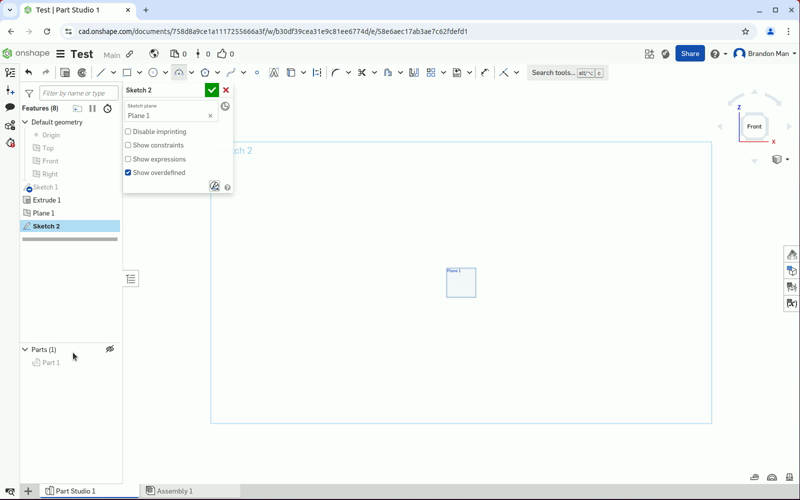
key_down(shift)
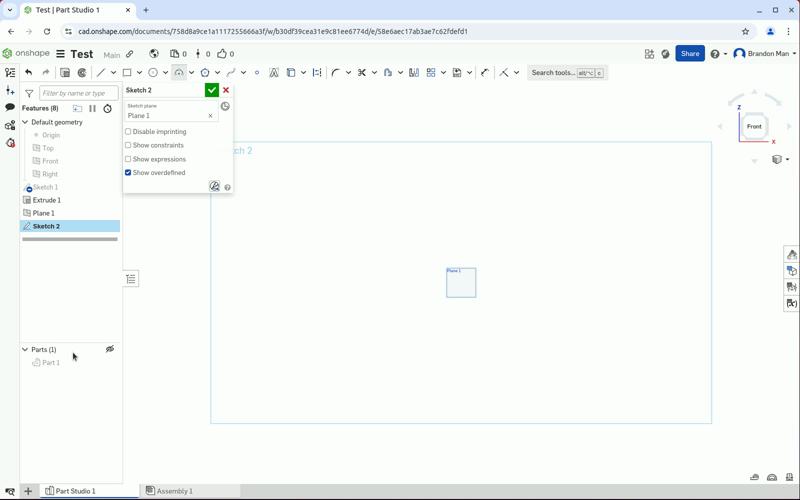
mouse_move(438, 282)
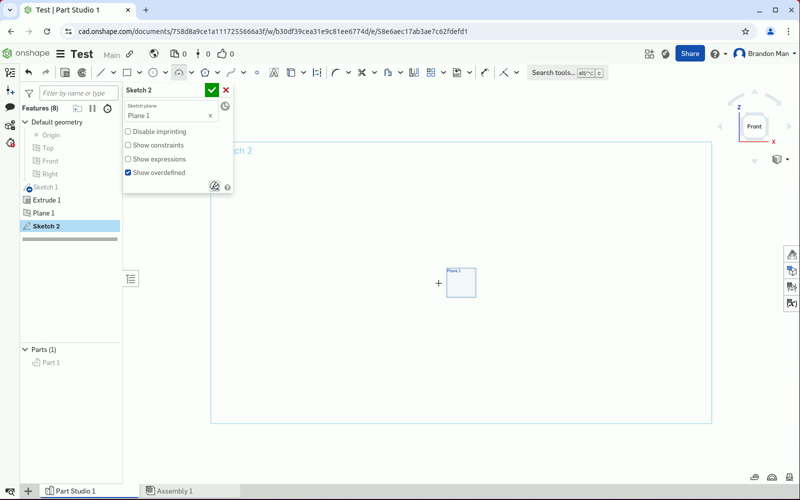
click(438, 282)
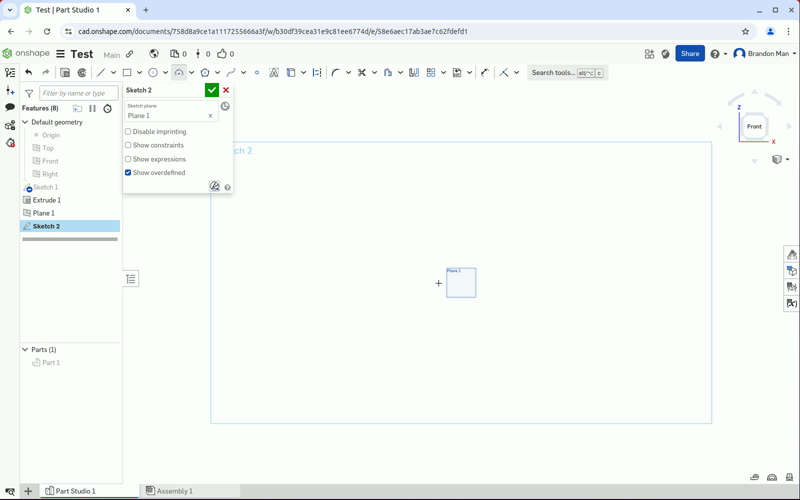
key_up(shift)
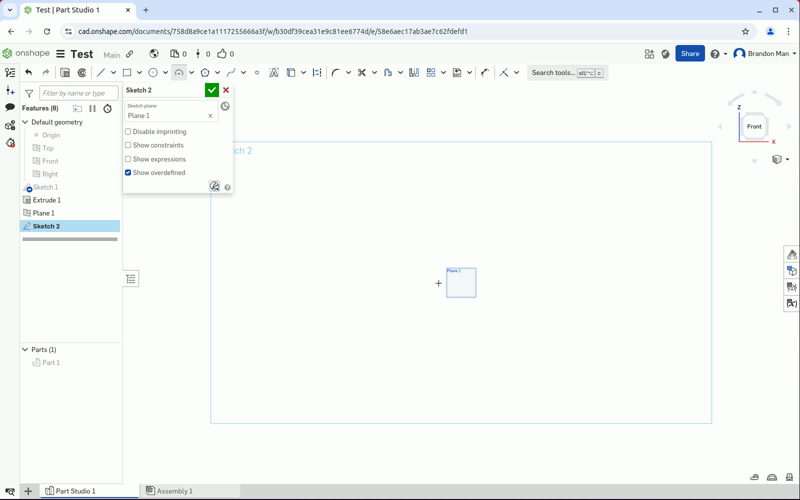
key_down(shift)
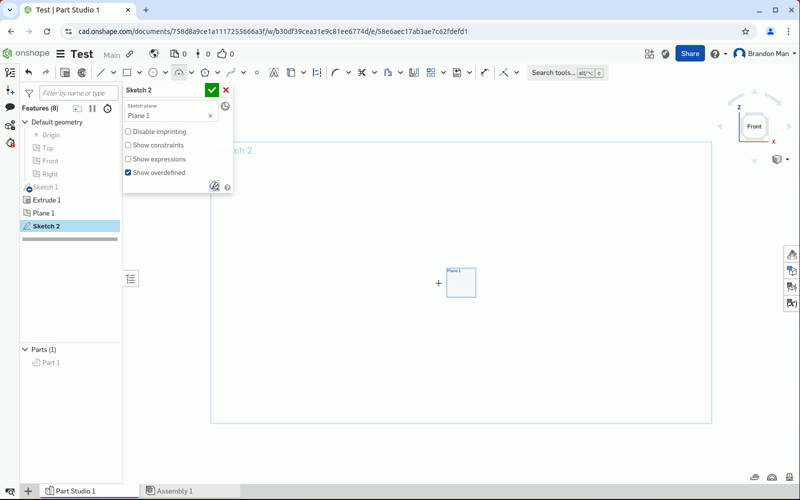
mouse_move(483, 282)
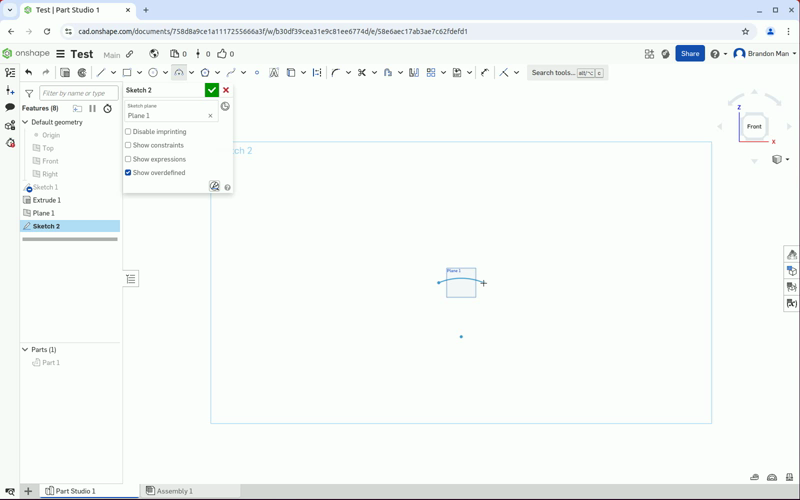
click(483, 282)
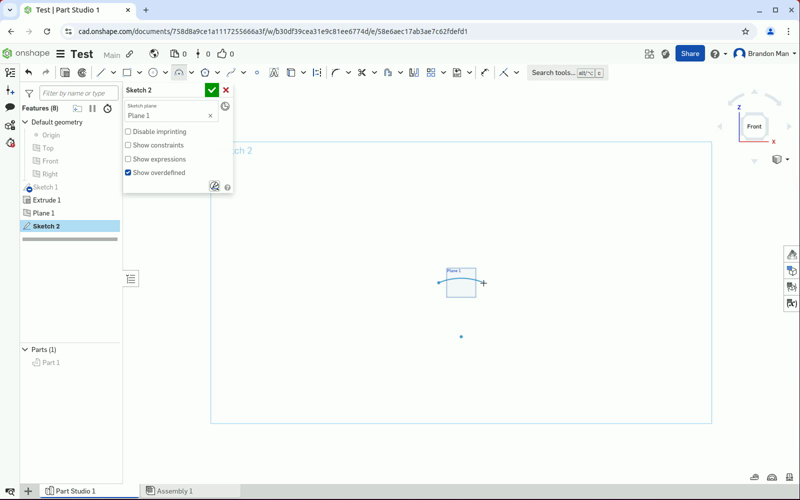
mouse_move(461, 295)
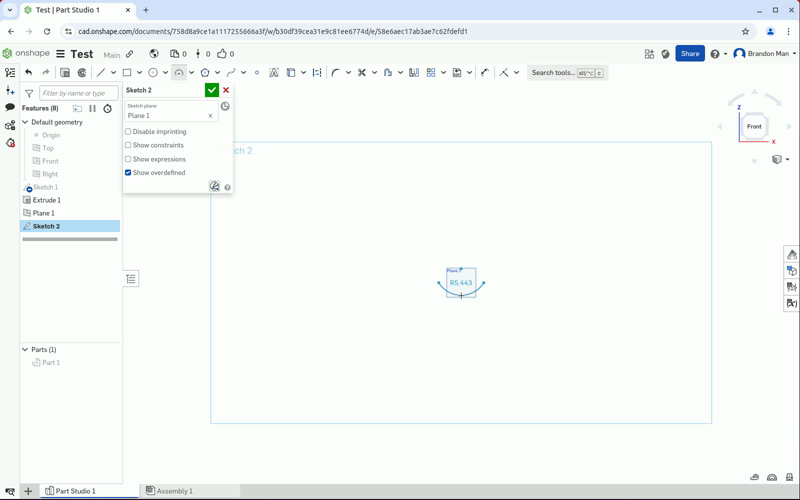
click(461, 295)
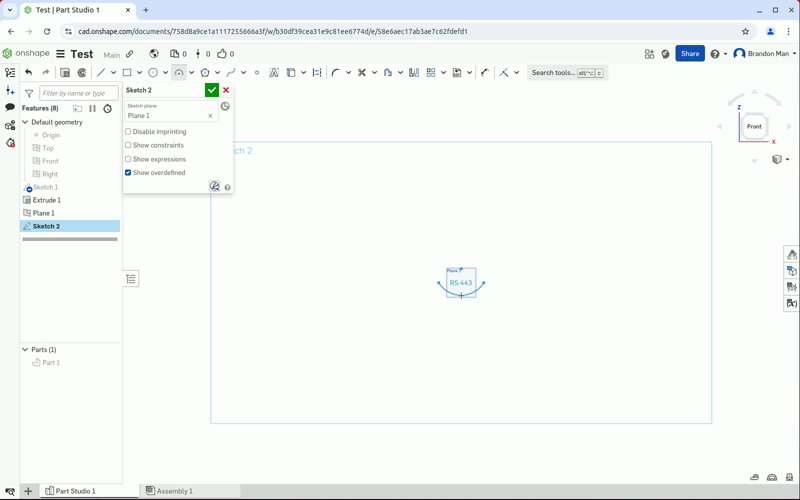
key_up(shift)
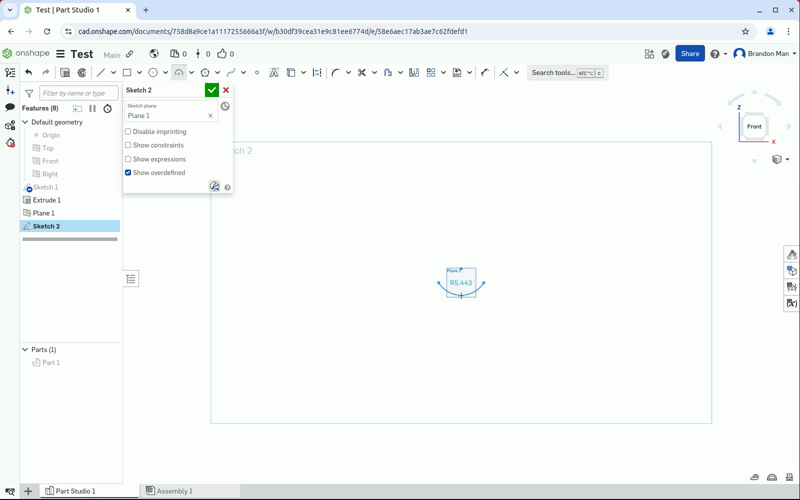
mouse_move(483, 282)
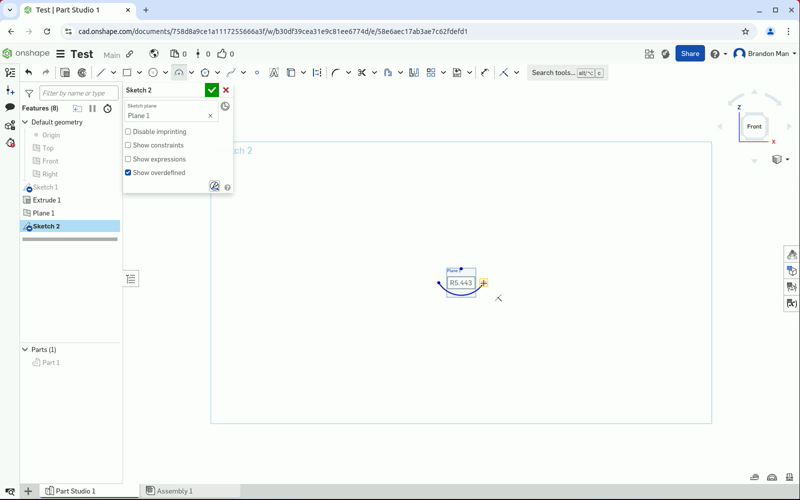
click(483, 282)
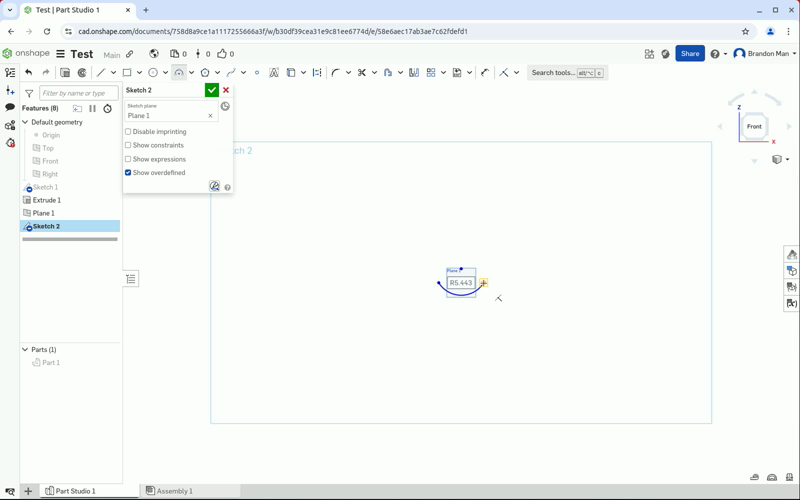
mouse_move(438, 282)
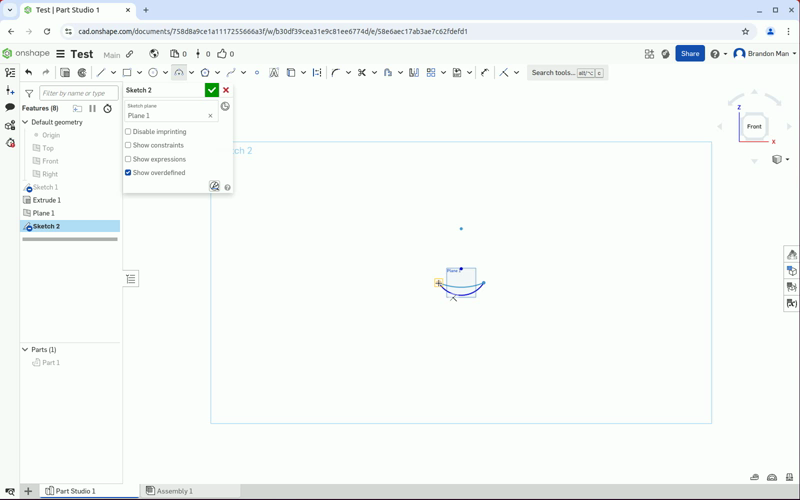
click(438, 282)
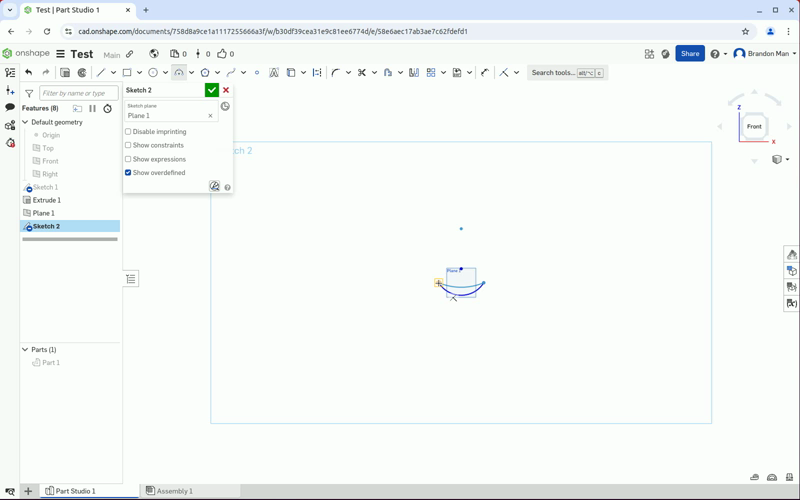
key_down(shift)
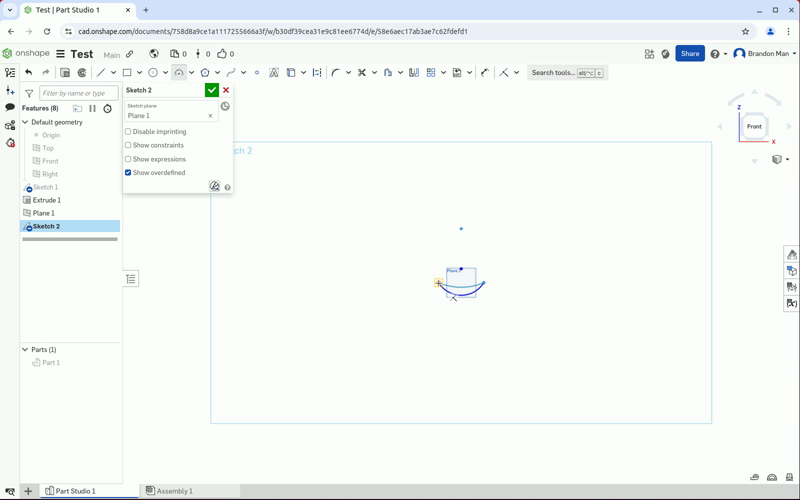
mouse_move(461, 270)
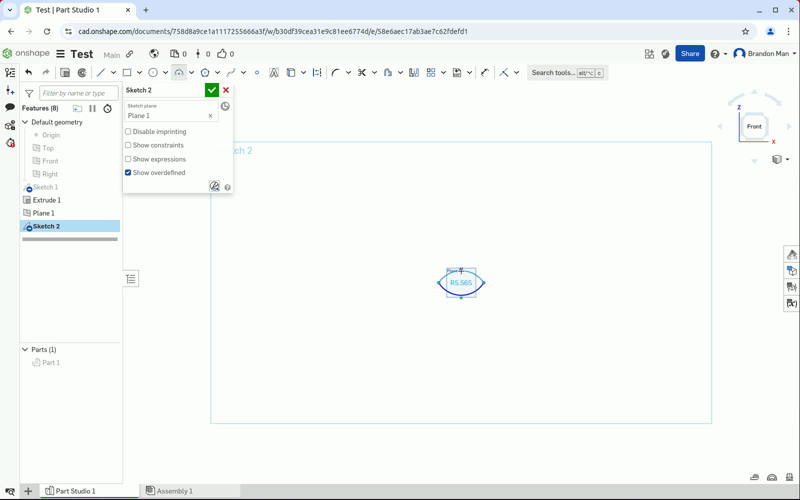
scroll(6)
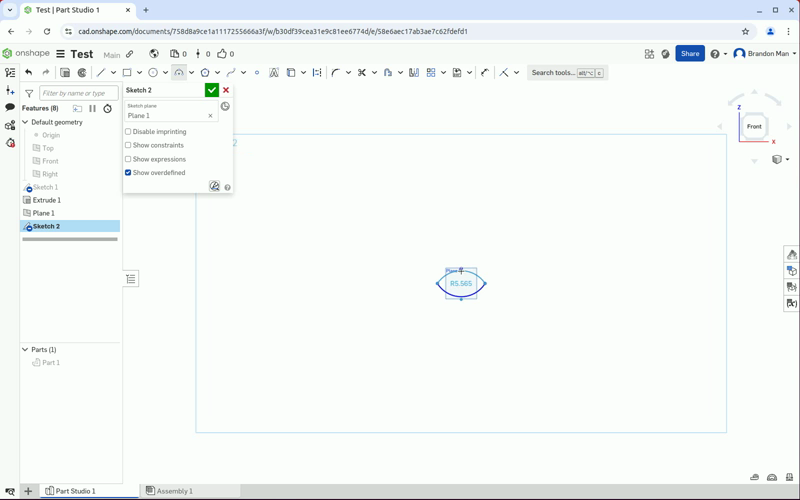
scroll(6)
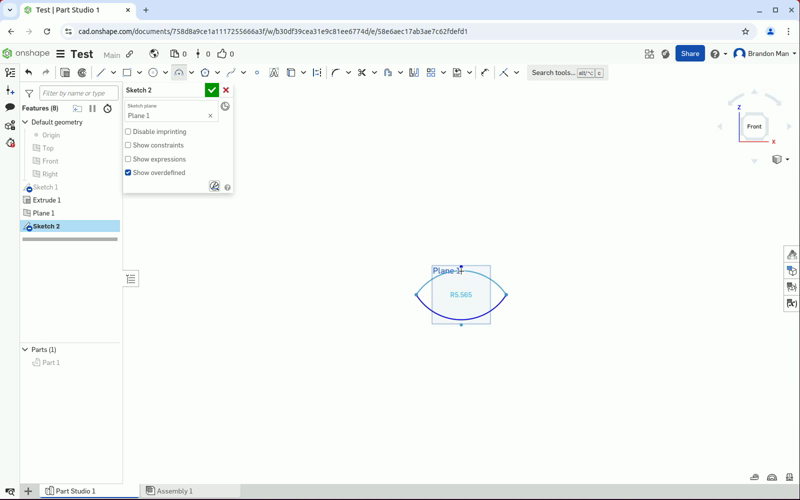
scroll(6)
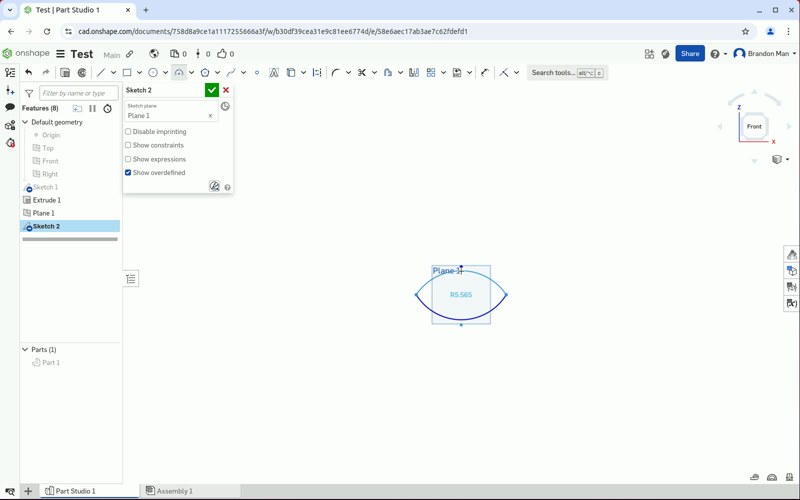
scroll(6)
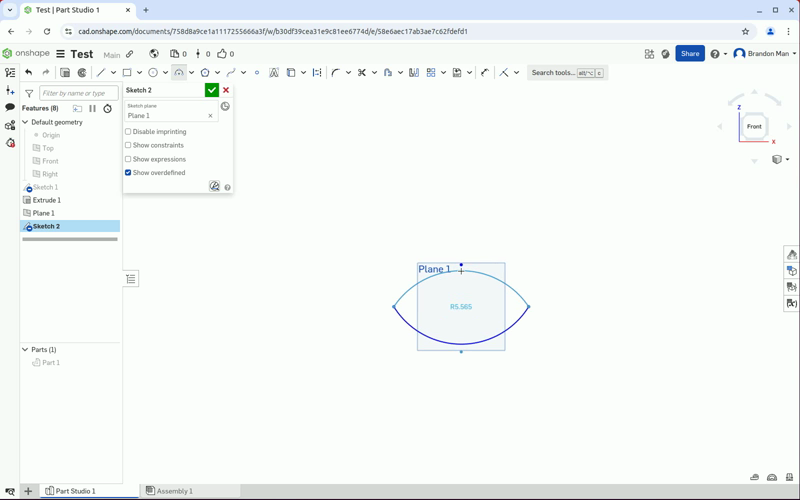
scroll(6)
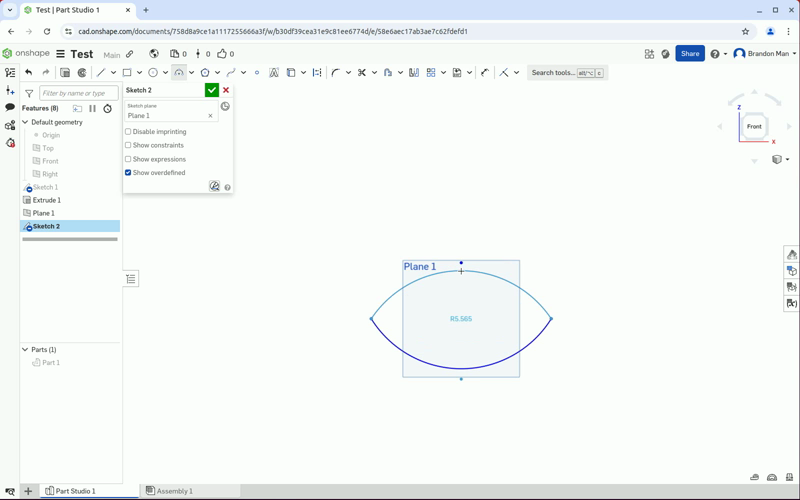
scroll(6)
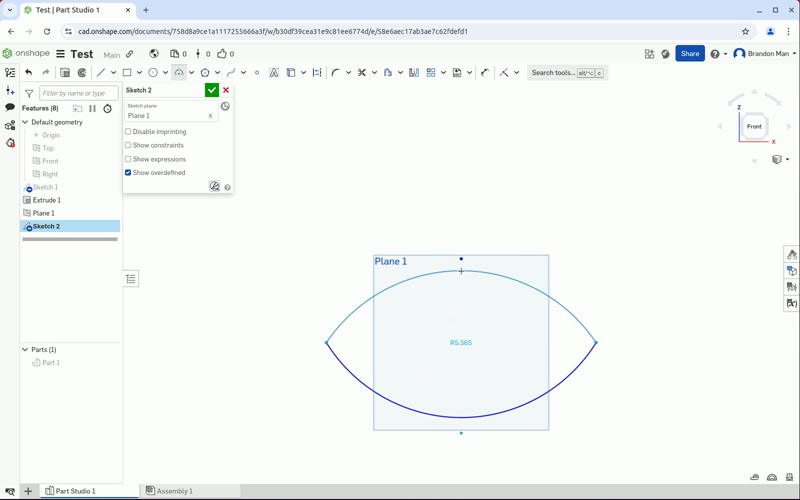
scroll(6)
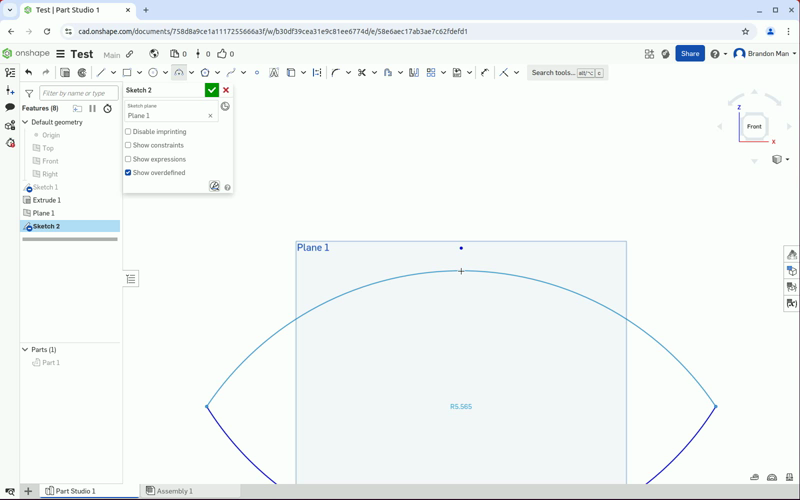
click(461, 270)
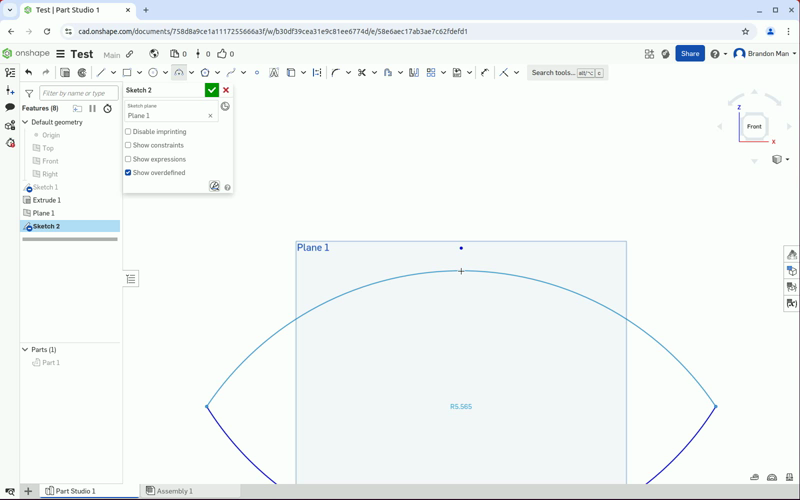
scroll(-6)
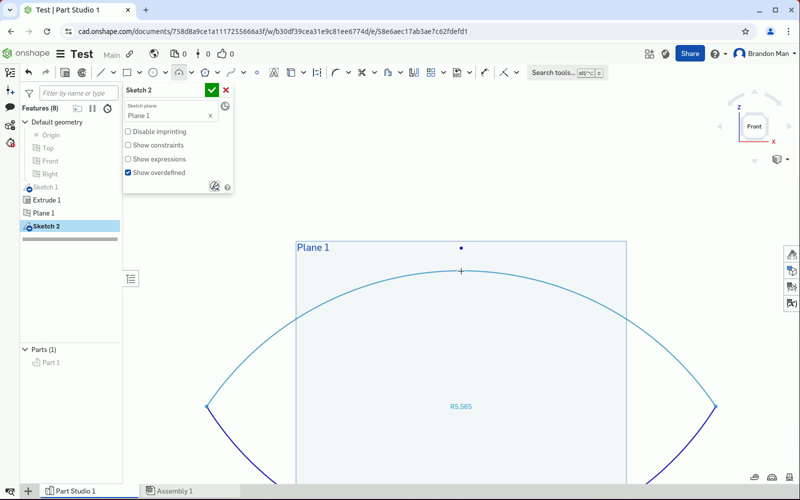
scroll(-6)
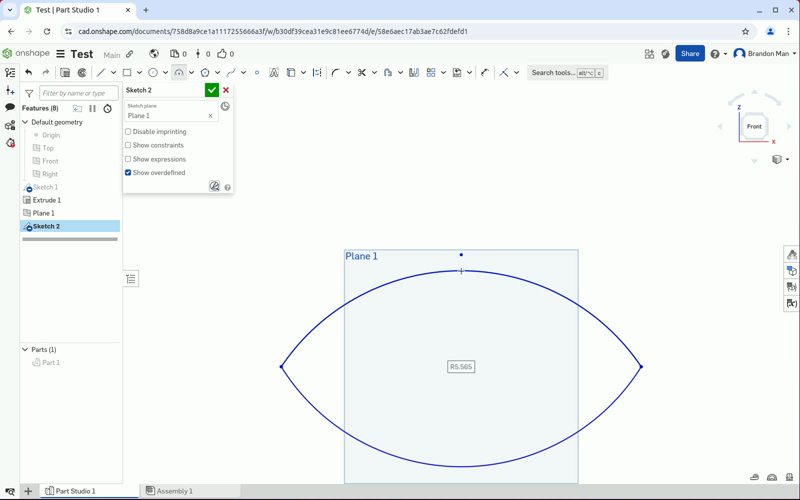
scroll(-6)
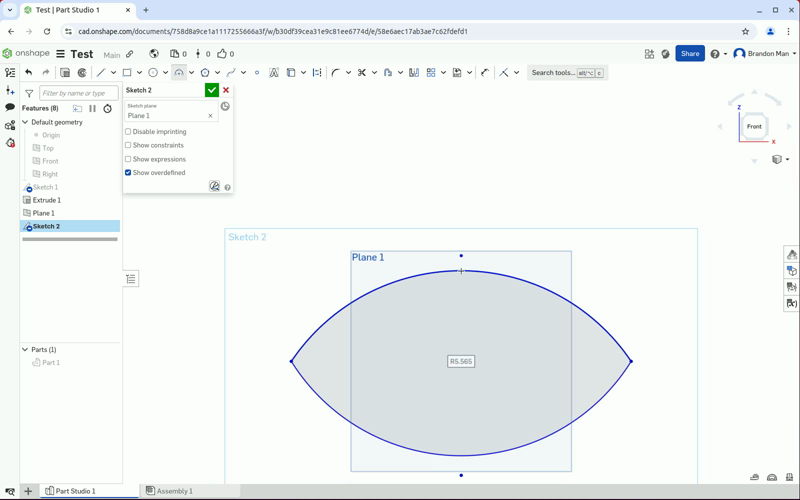
scroll(-6)
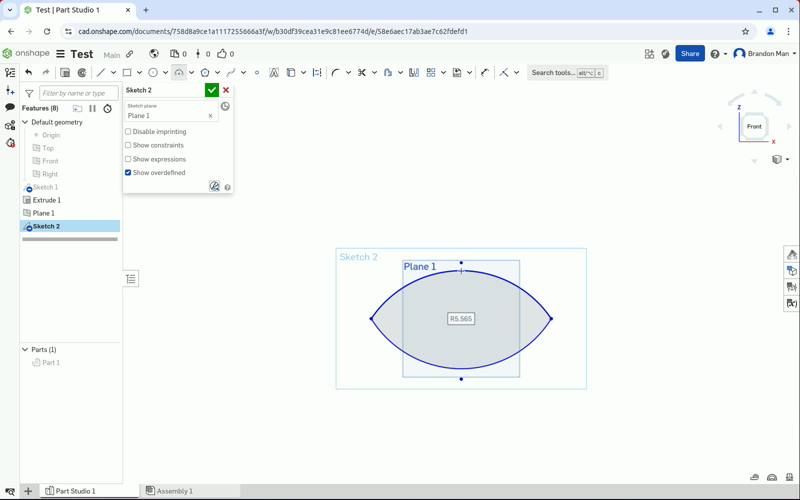
scroll(-6)
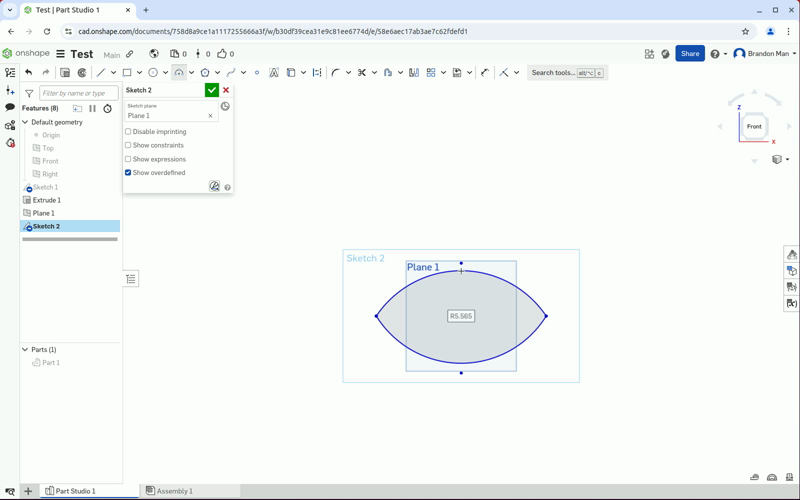
scroll(-6)
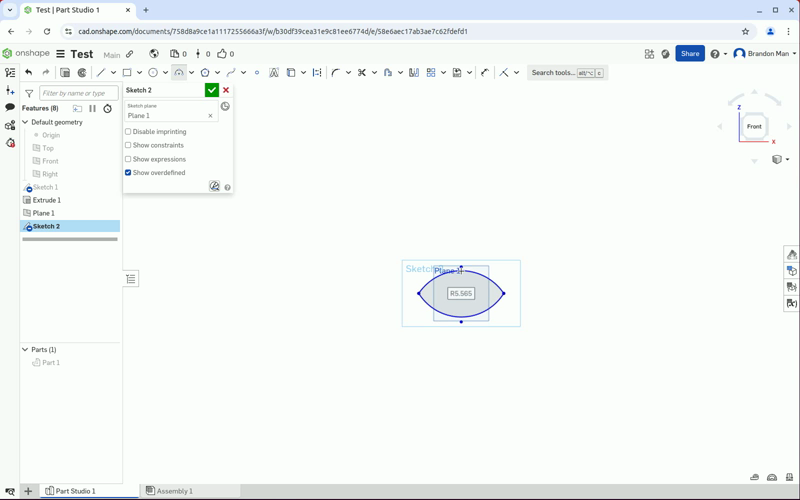
scroll(-6)
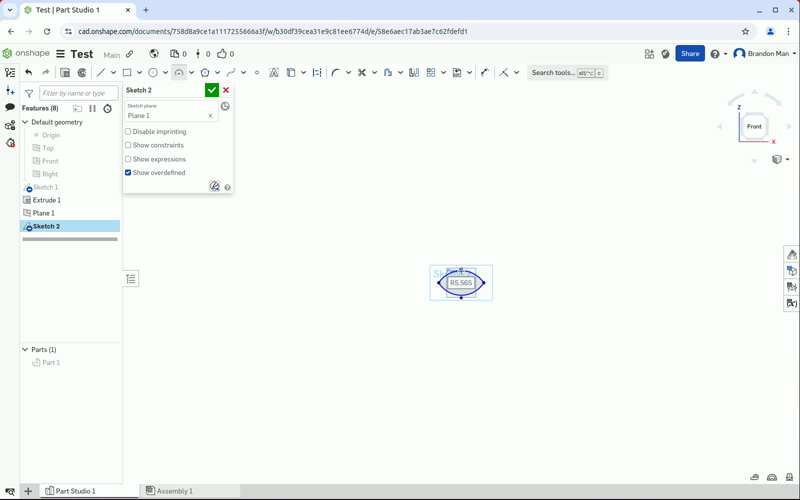
key_up(shift)
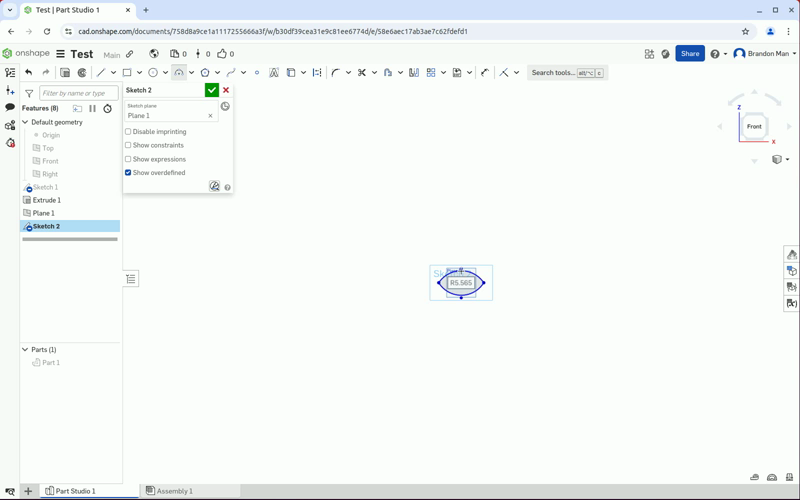
key(esc)
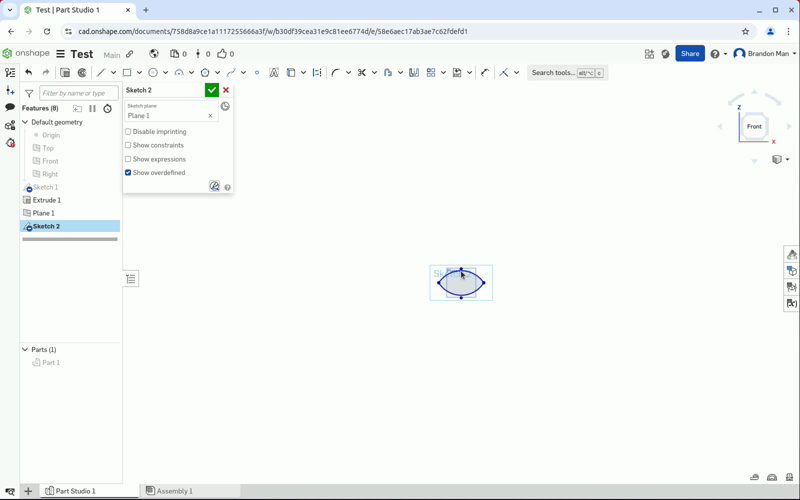
mouse_move(451, 273)
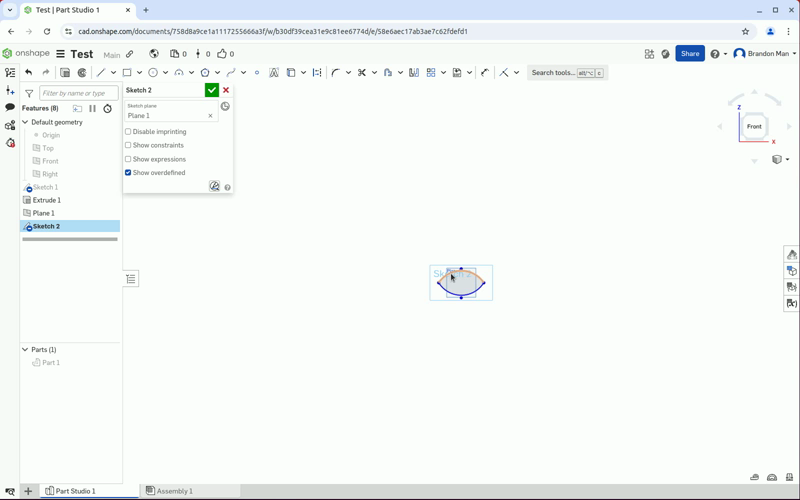
scroll(6)
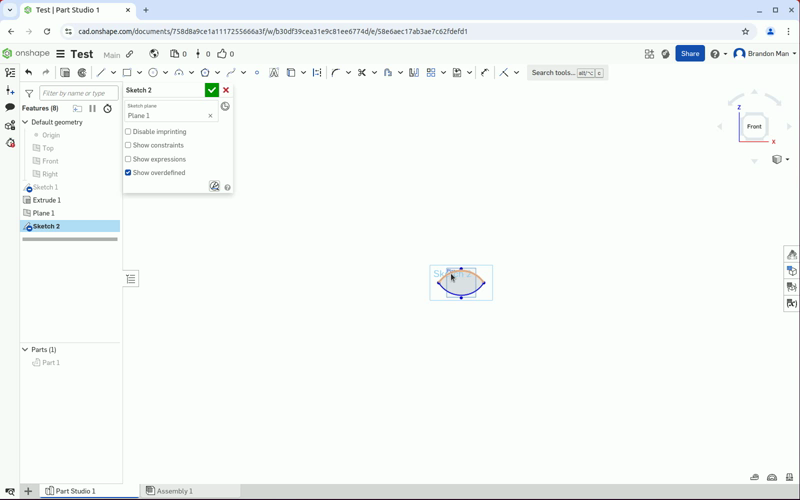
scroll(6)
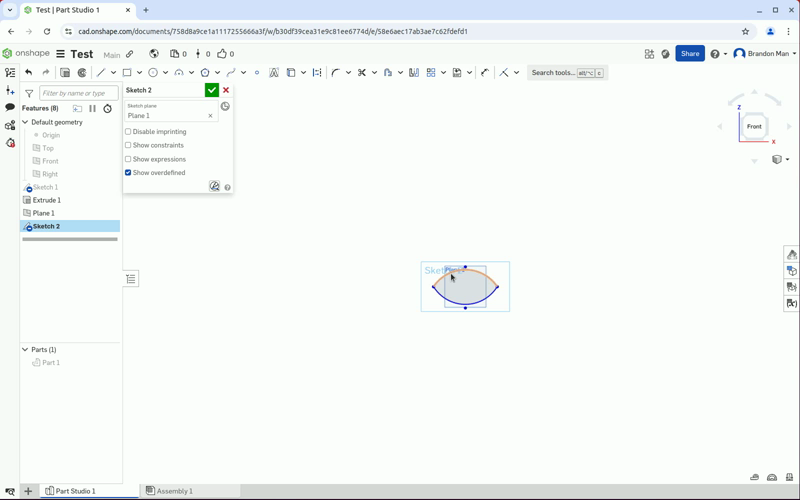
scroll(6)
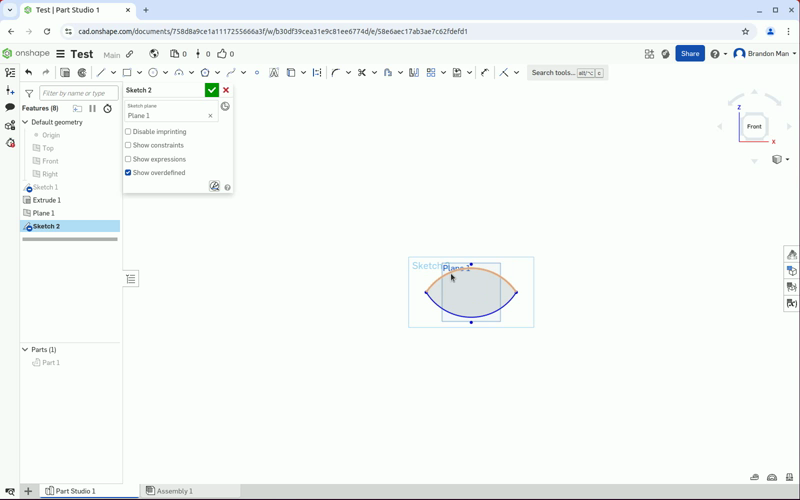
scroll(6)
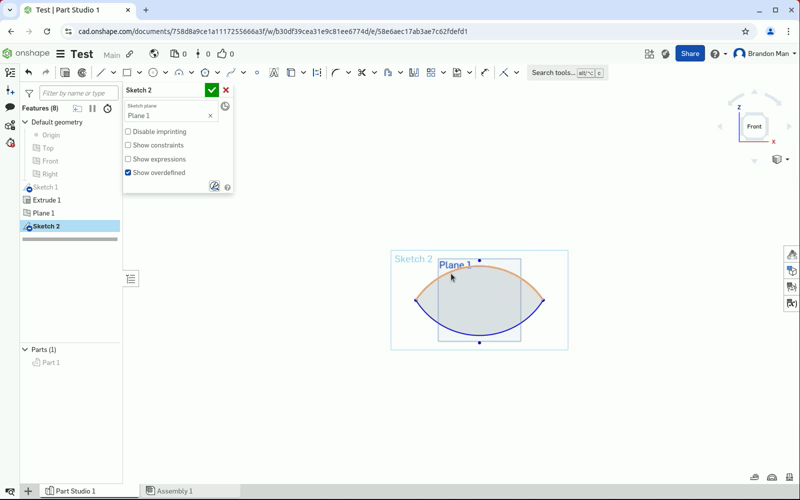
scroll(6)
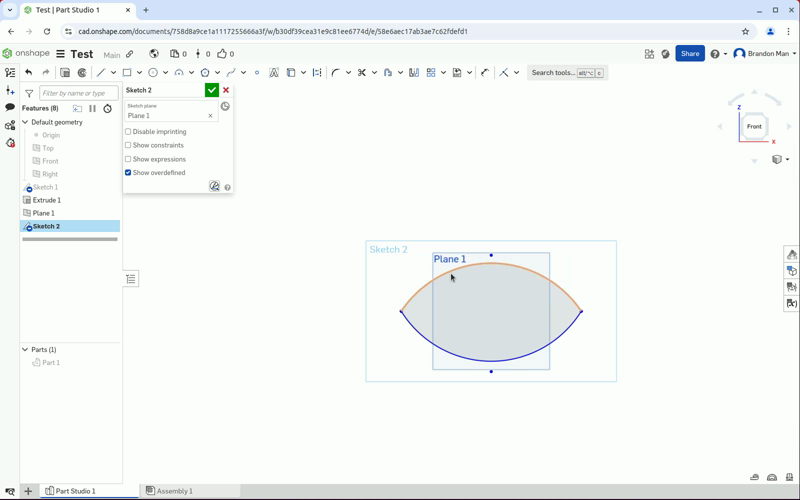
scroll(6)
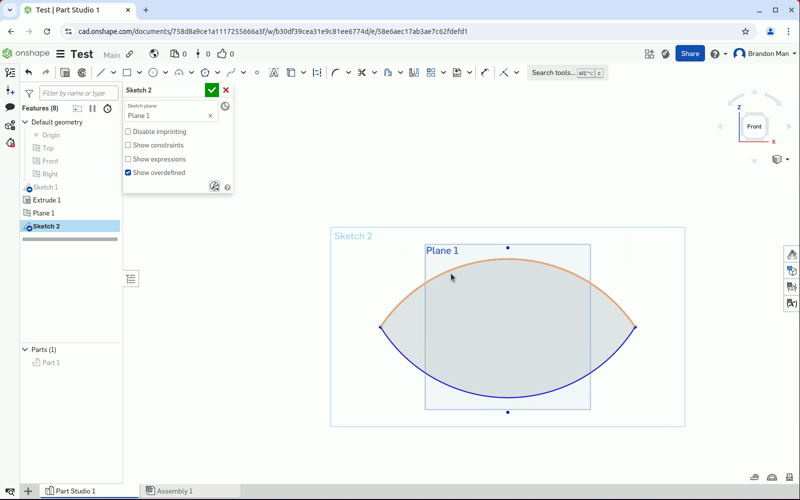
scroll(6)
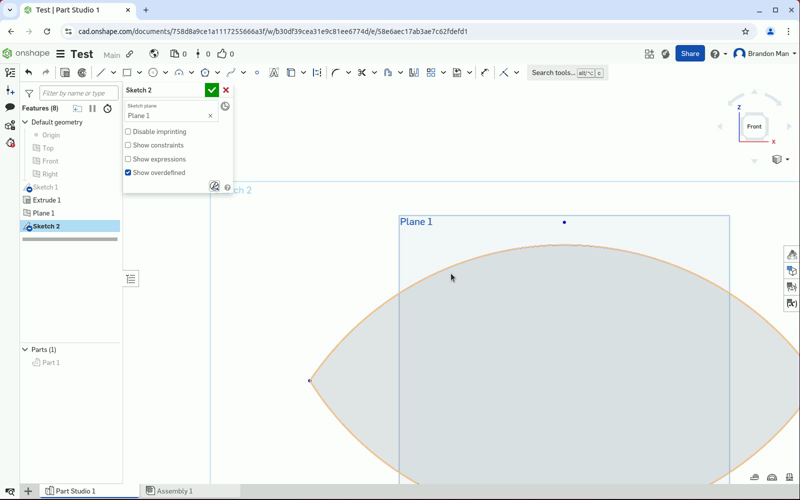
click(451, 273)
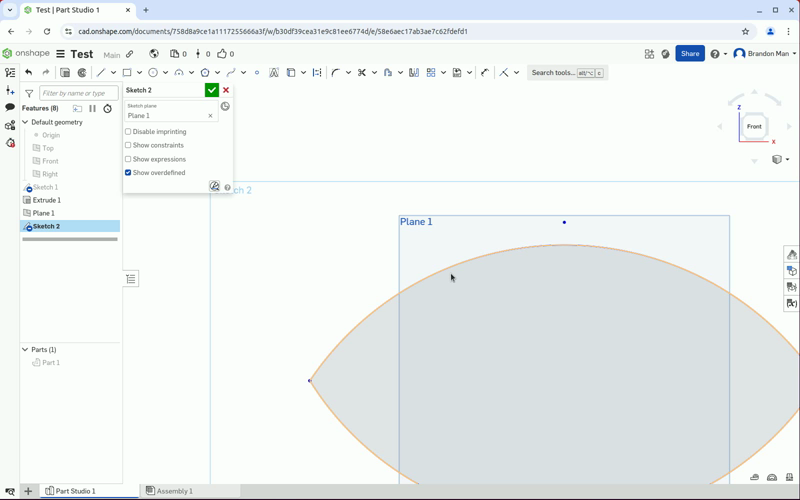
scroll(-6)
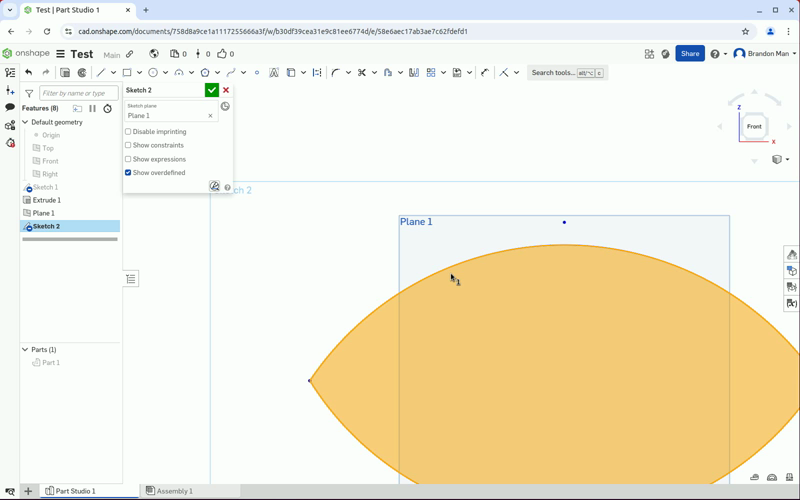
scroll(-6)
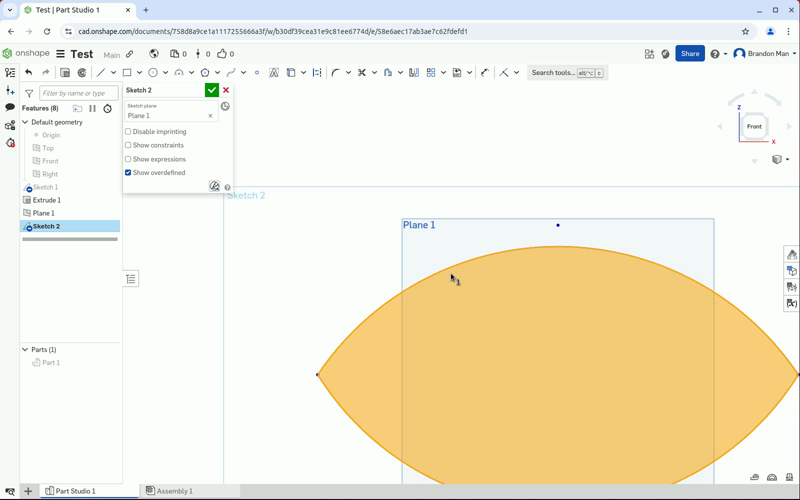
scroll(-6)
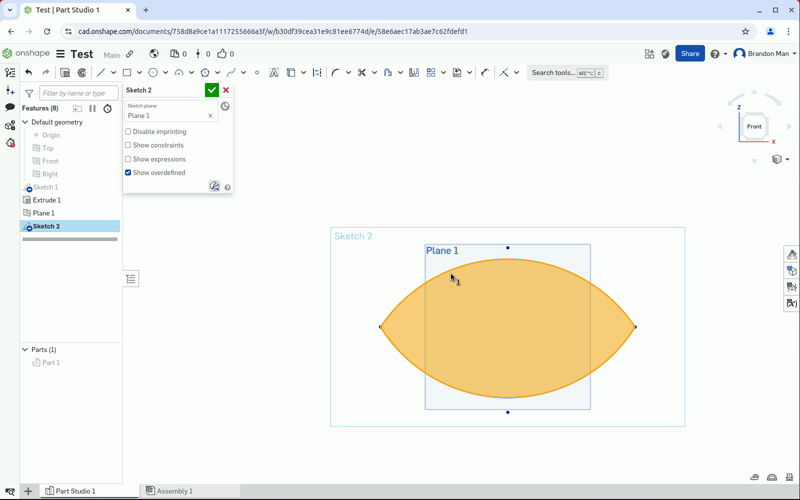
scroll(-6)
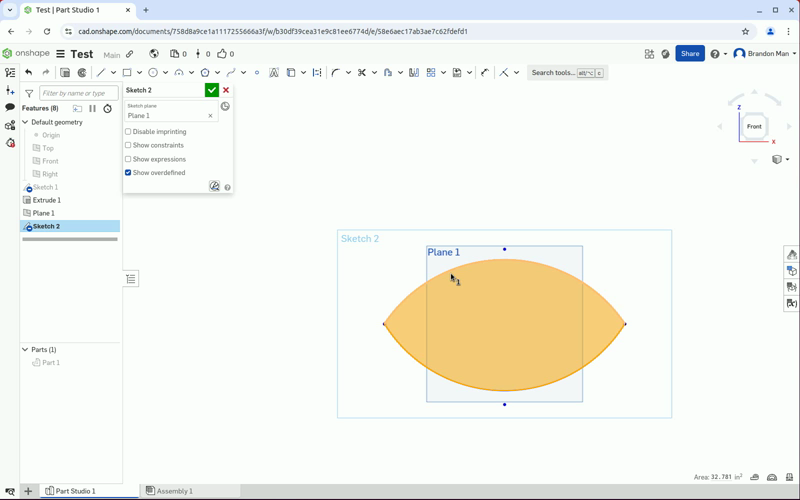
scroll(-6)
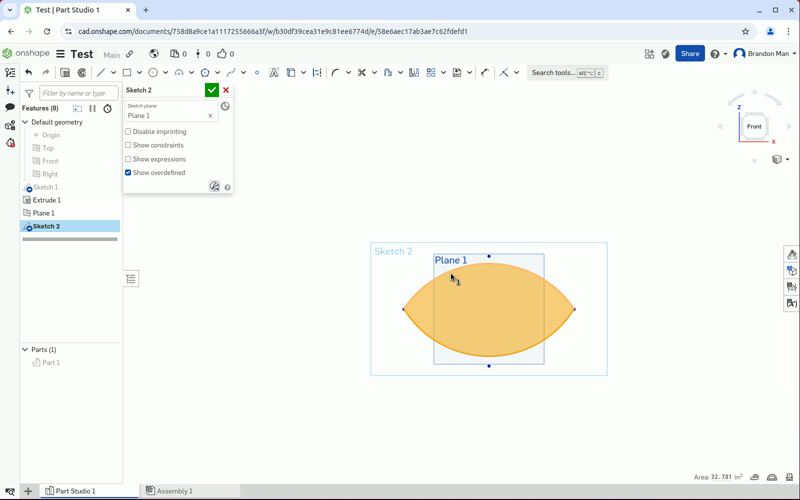
scroll(-6)
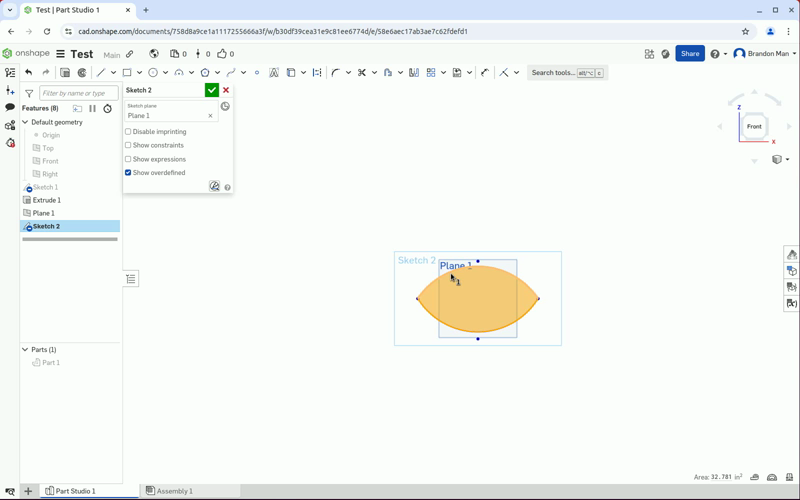
scroll(-6)
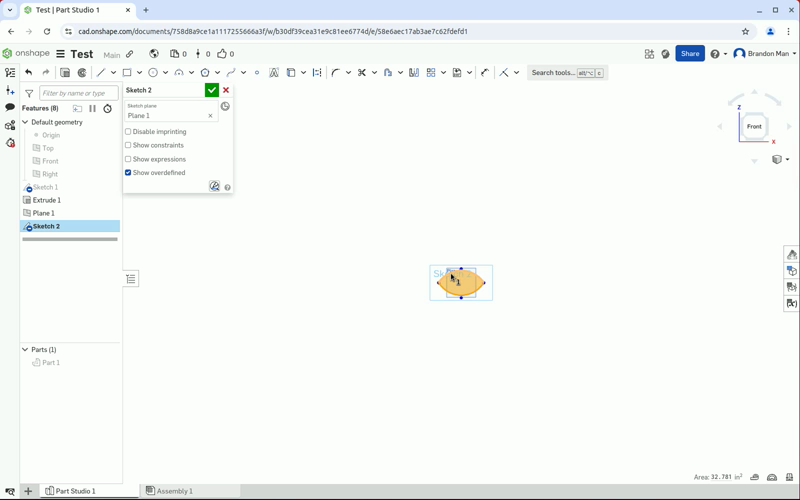
mouse_move(73, 352)
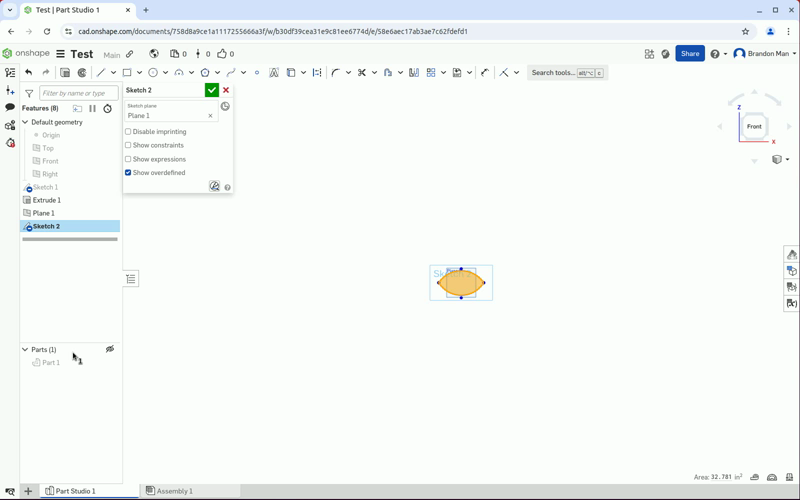
key(shift+y)
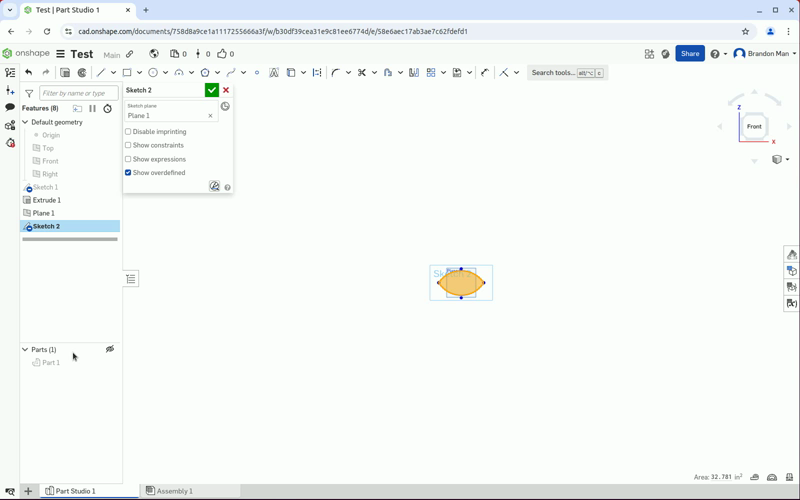
key(shift+e)
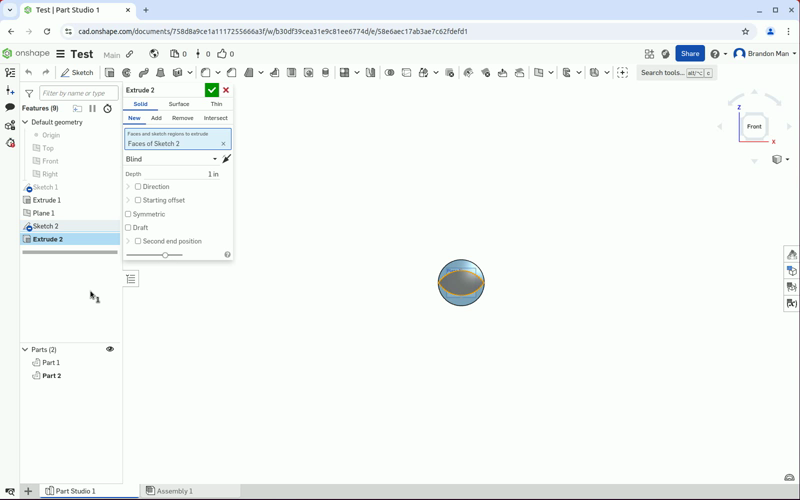
mouse_move(143, 106)
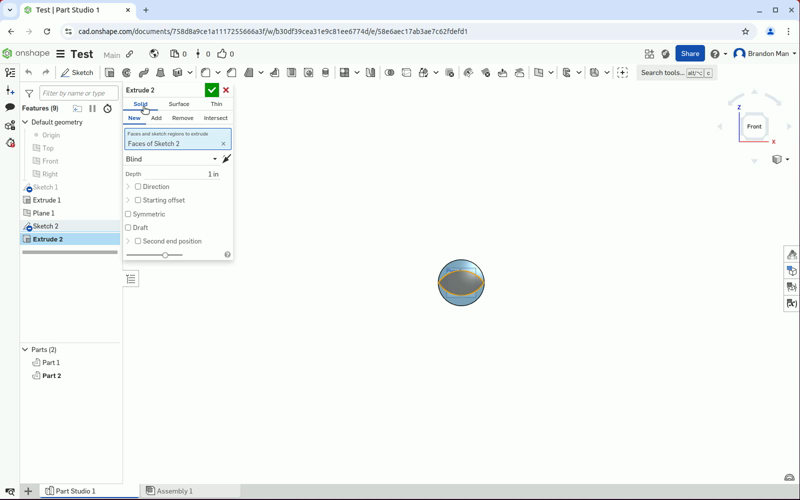
click(143, 106)
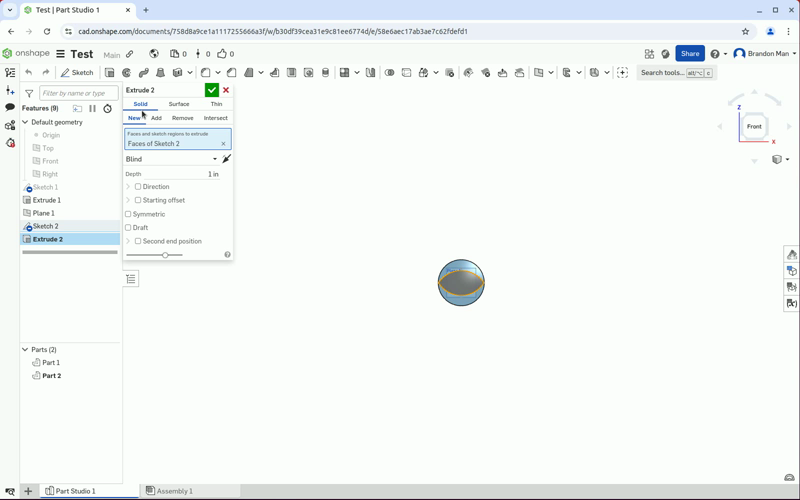
mouse_move(137, 120)
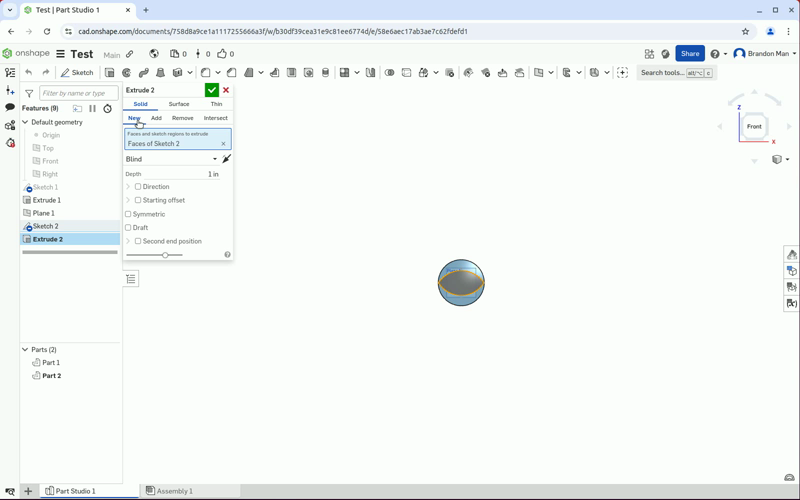
click(137, 120)
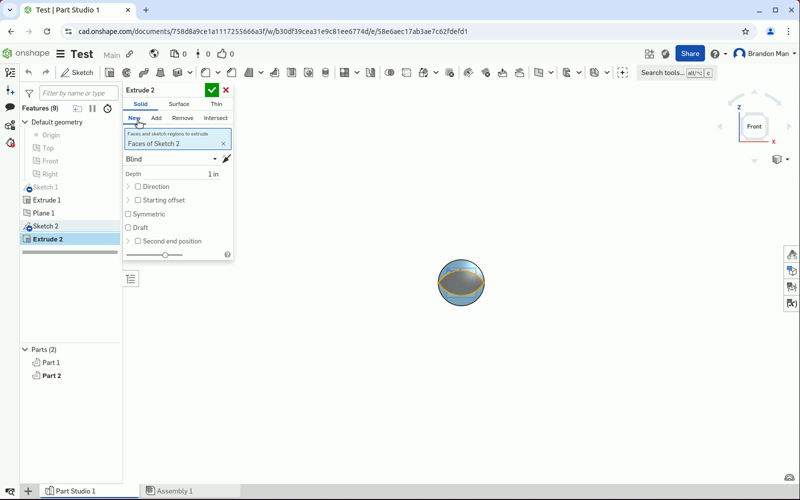
key(tab, 4)
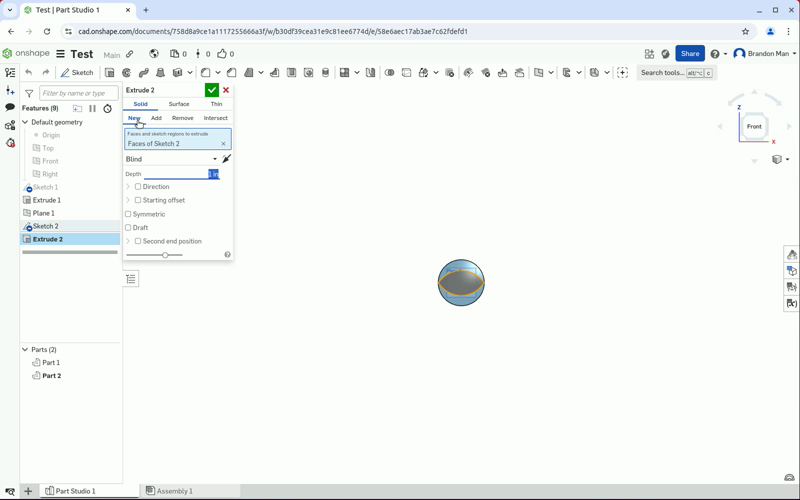
text(9.628)
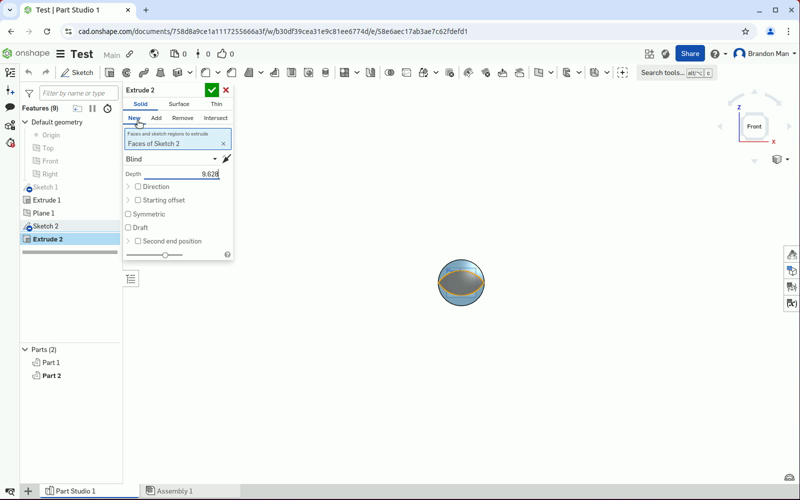
key(enter)
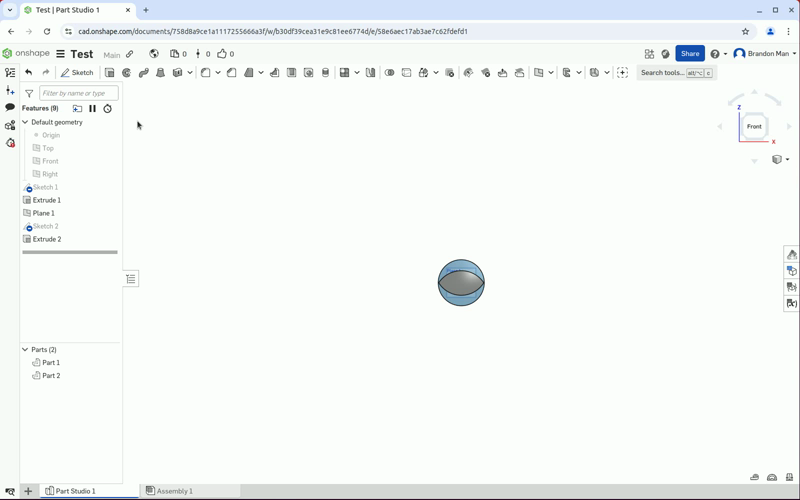
key(shift+h)
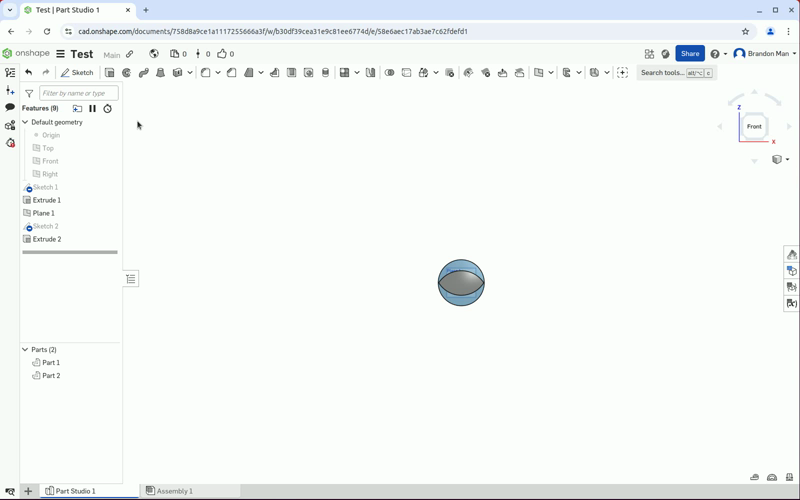
key(shift+h)
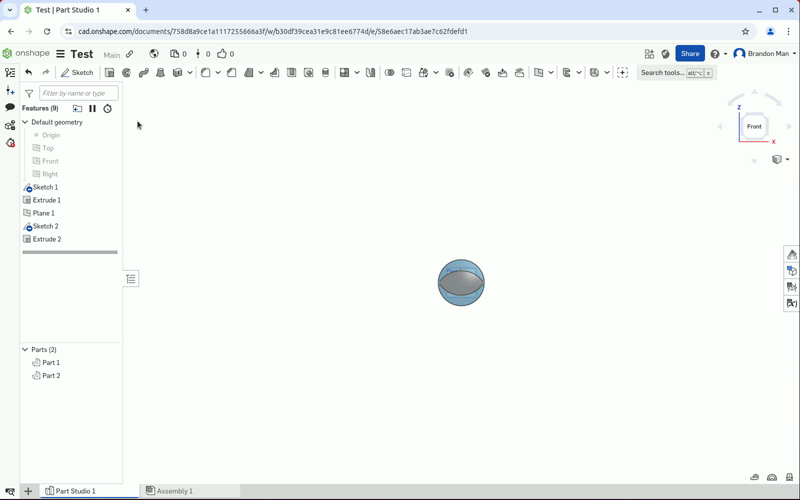
key(shift+7)
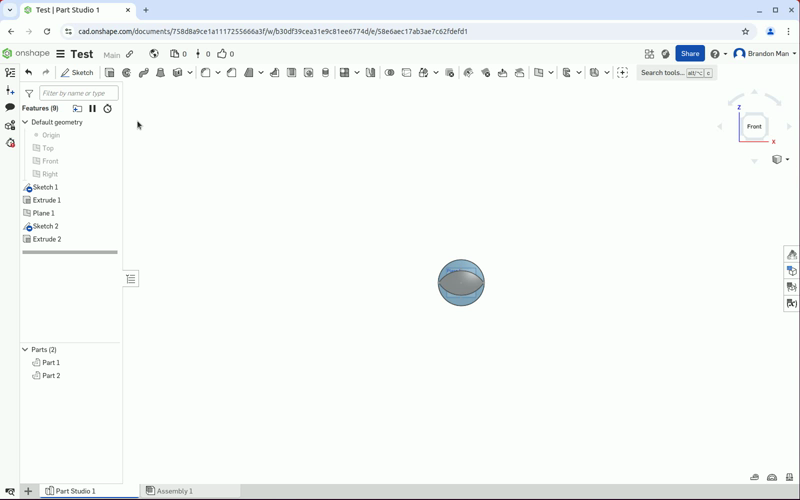
key(left, 2)
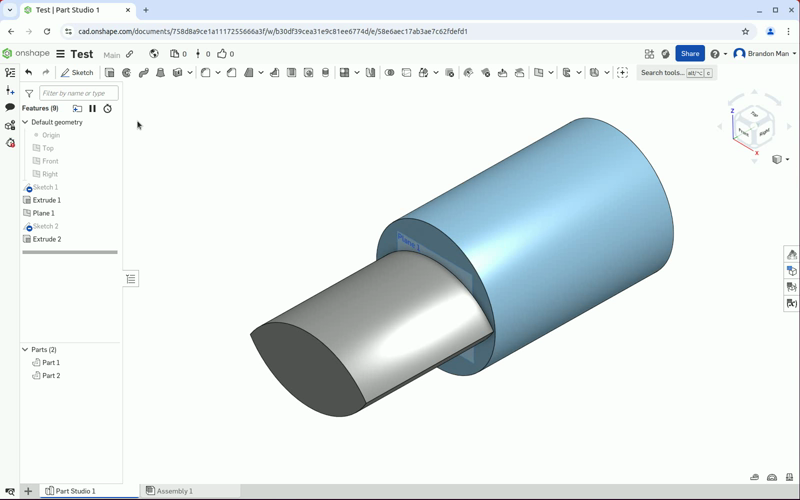
key(down, 2)
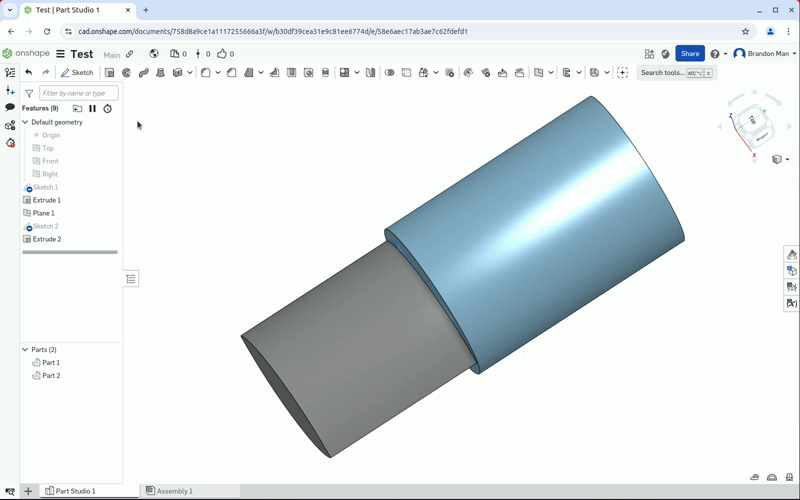
key(up, 2)
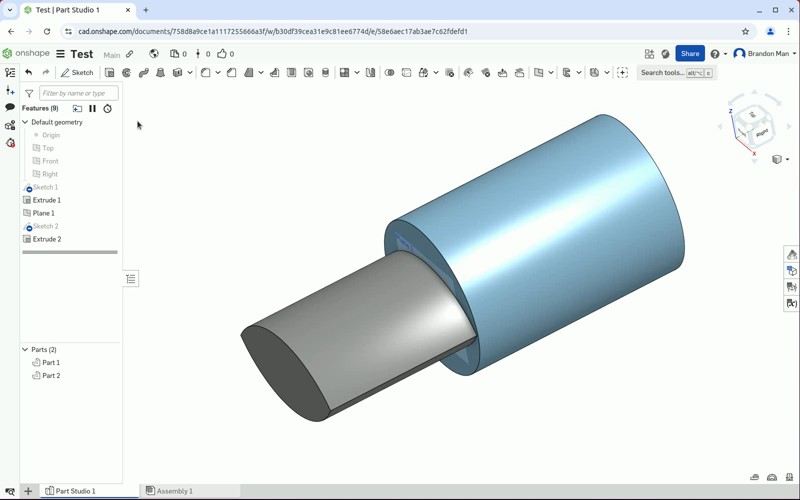
key(right, 2)
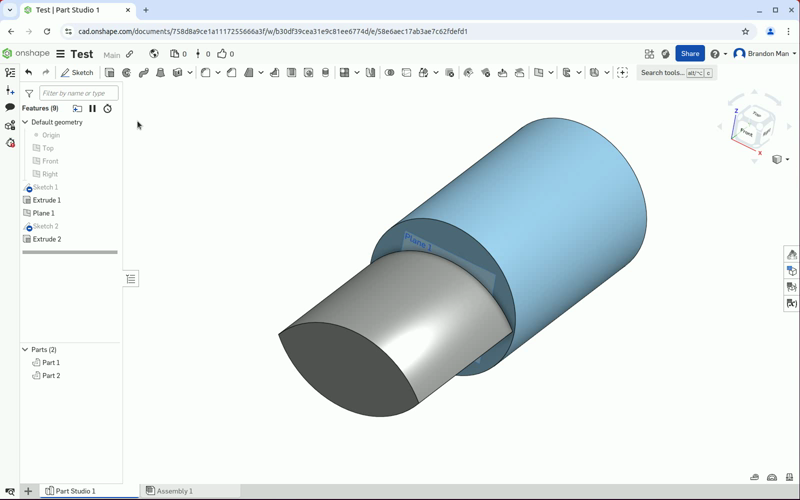
mouse_move(73, 189)
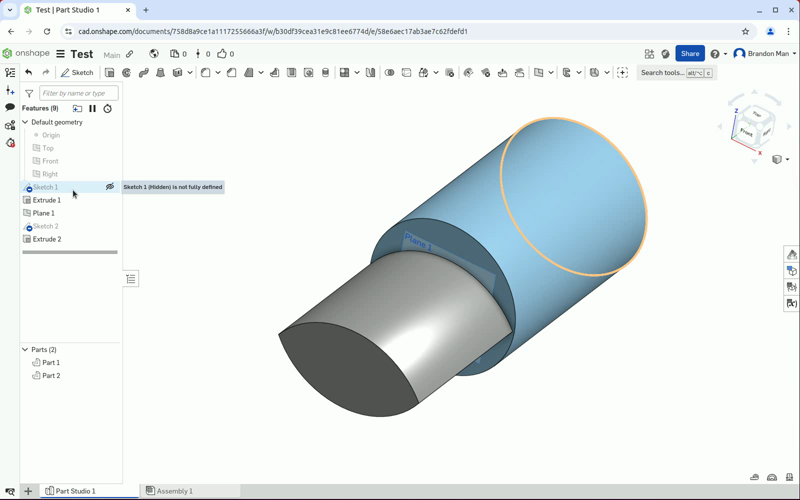
click(73, 189)